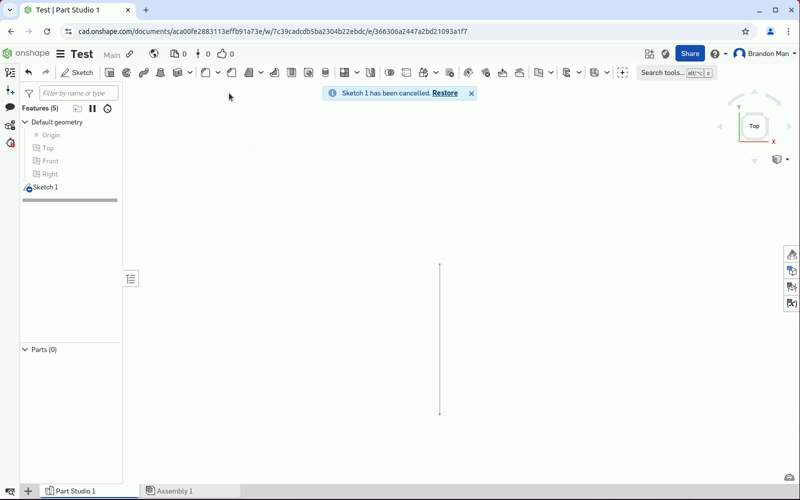
key(shift+h)
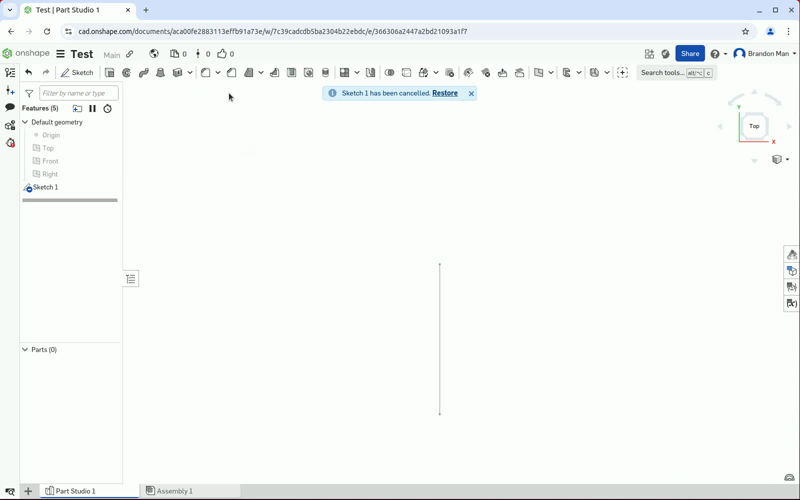
key(shift+s)
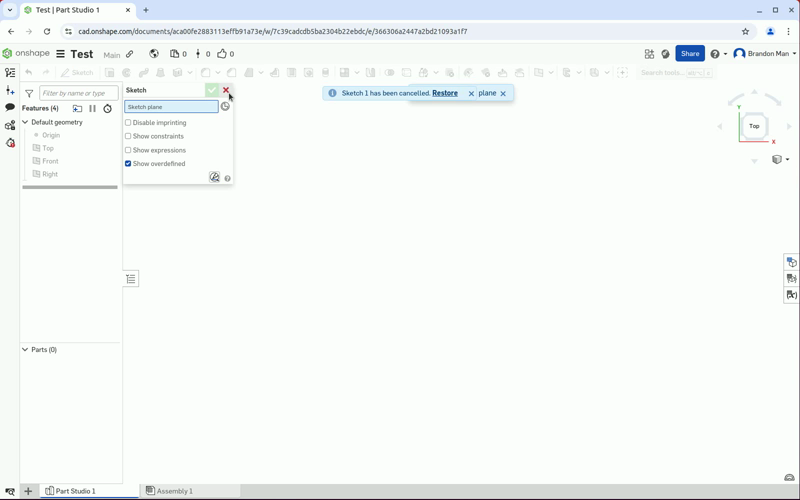
mouse_move(73, 150)
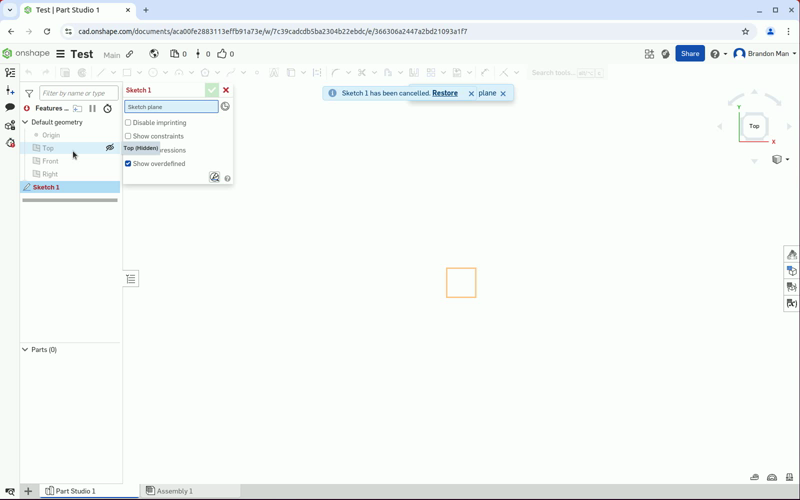
click(73, 150)
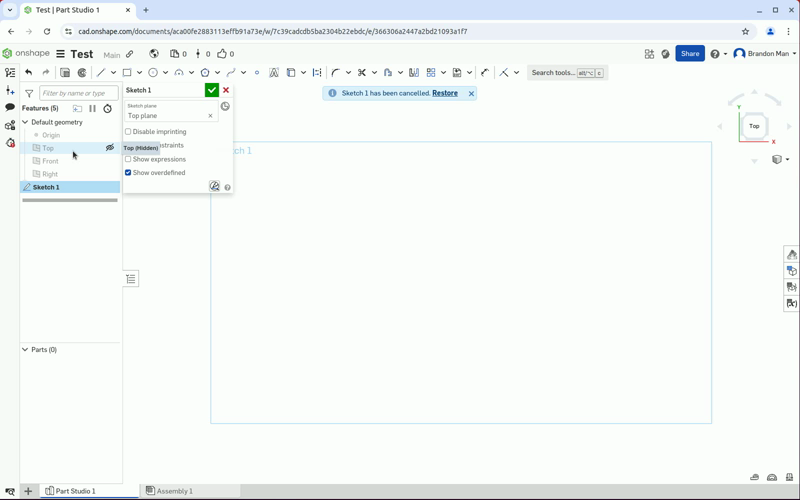
mouse_move(73, 352)
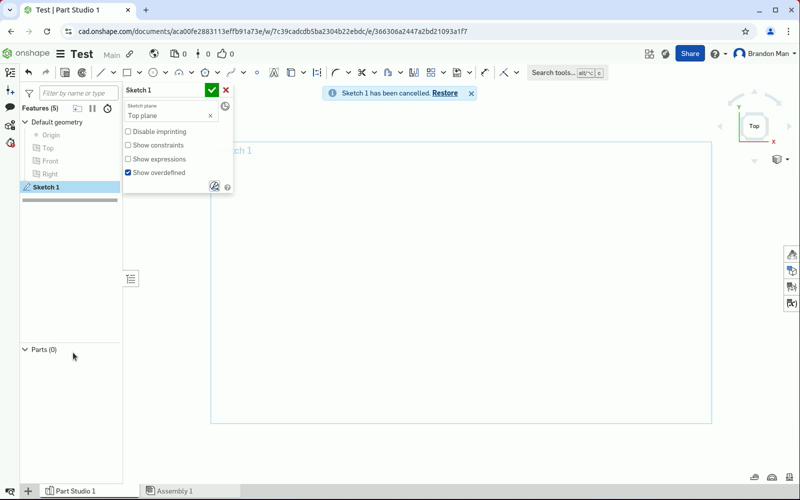
key(y)
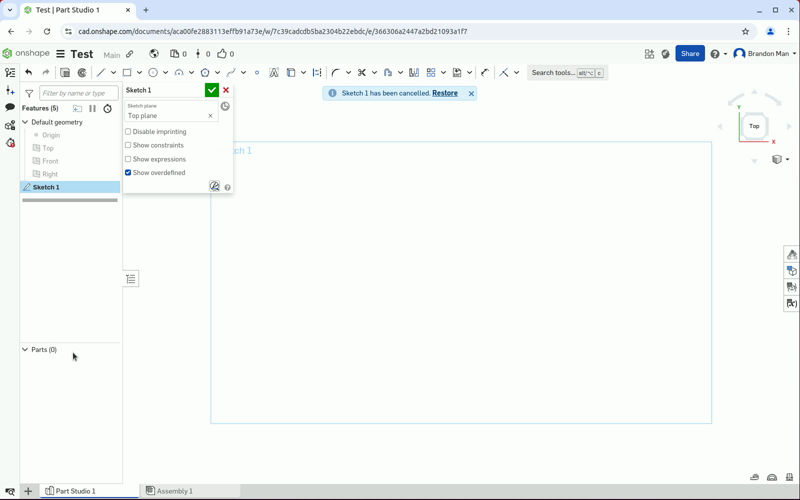
key(l)
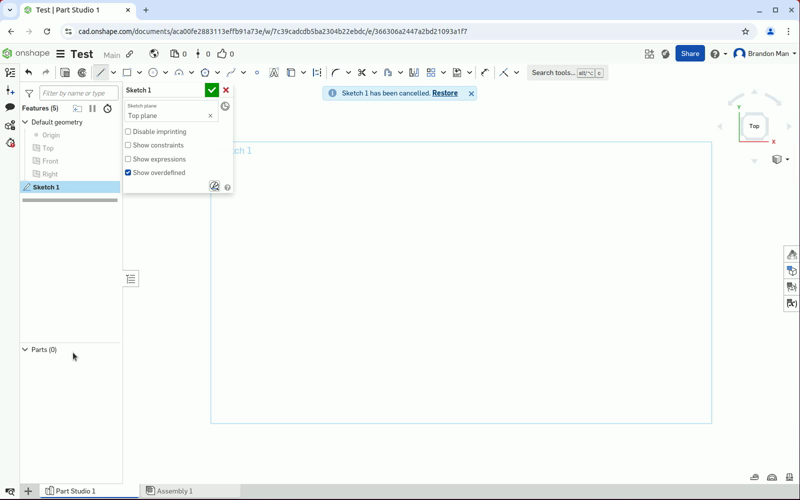
key_down(shift)
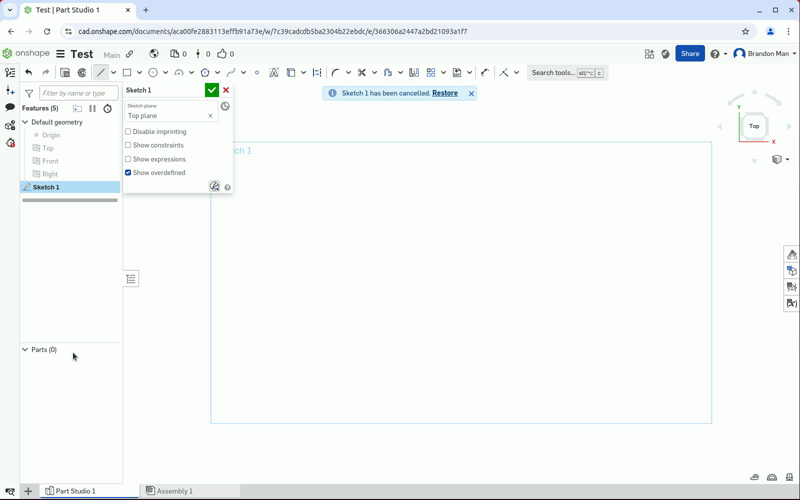
mouse_move(460, 282)
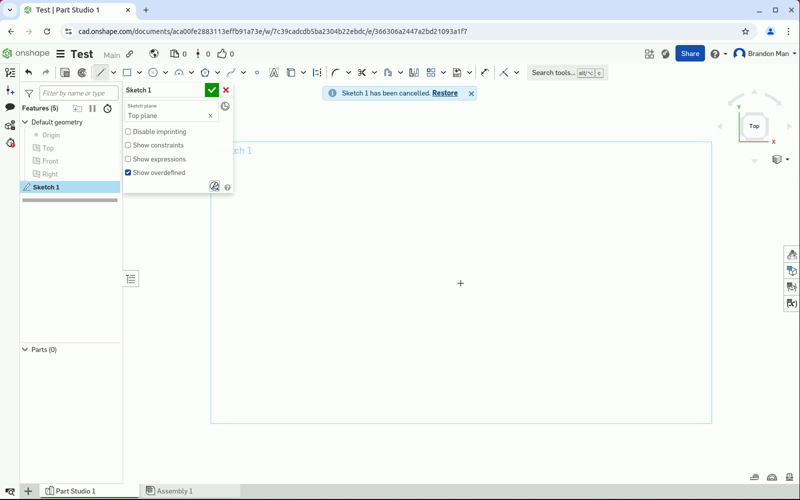
click(460, 282)
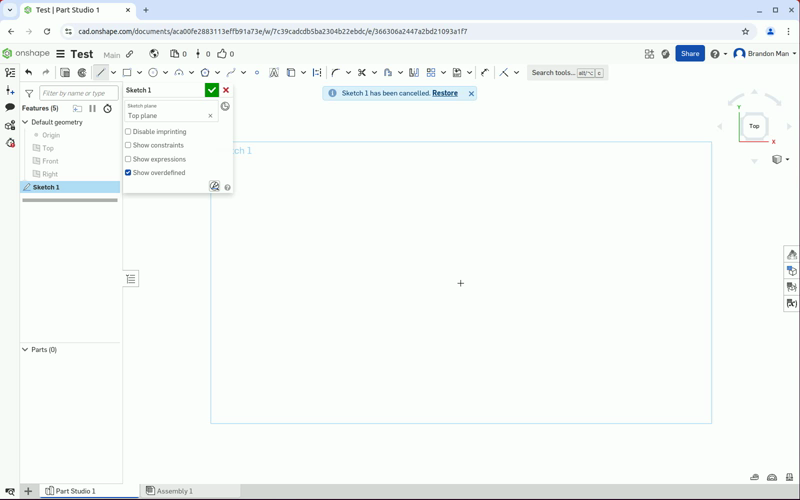
key_up(shift)
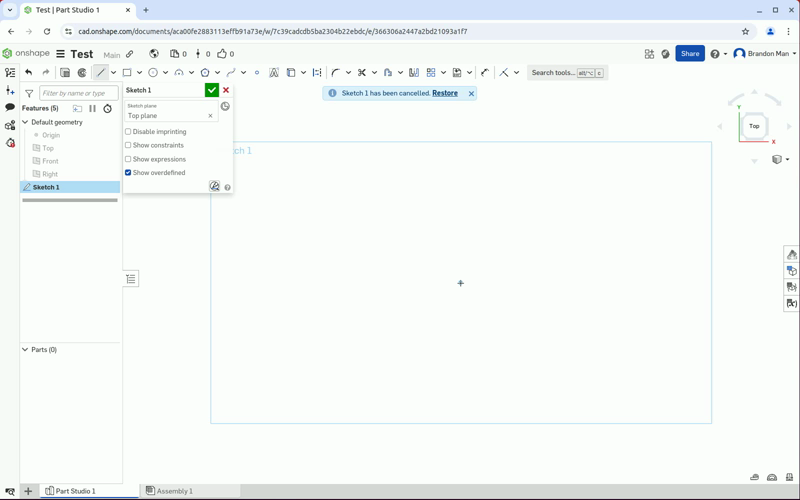
key_down(shift)
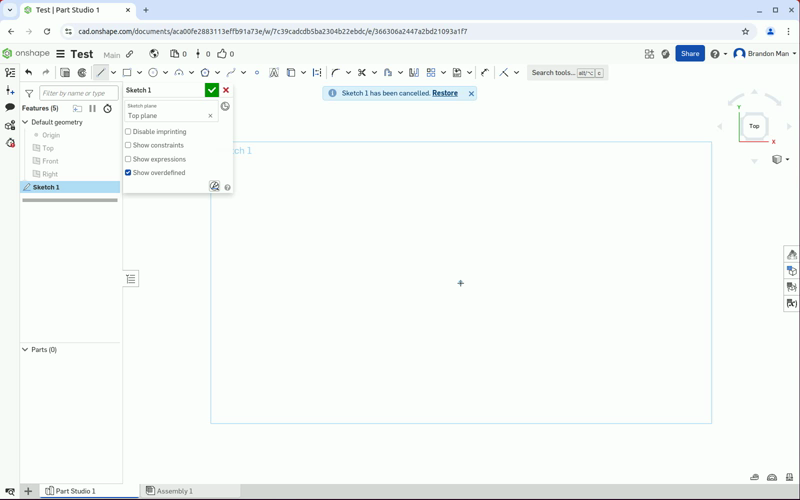
mouse_move(535, 282)
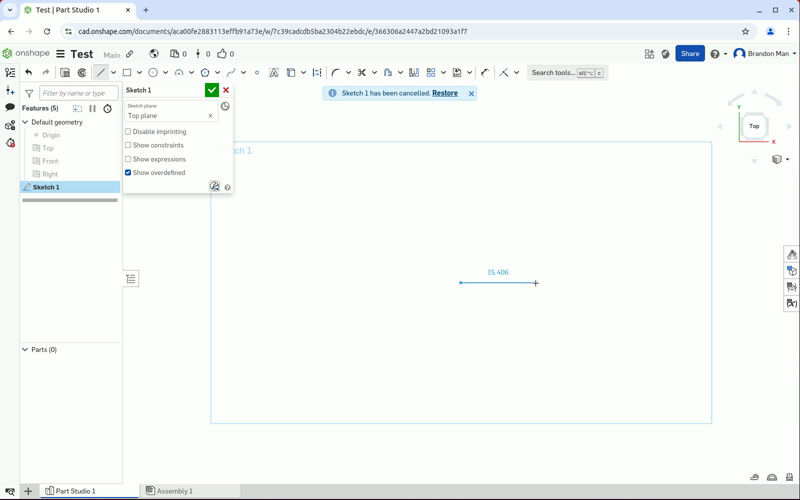
click(535, 282)
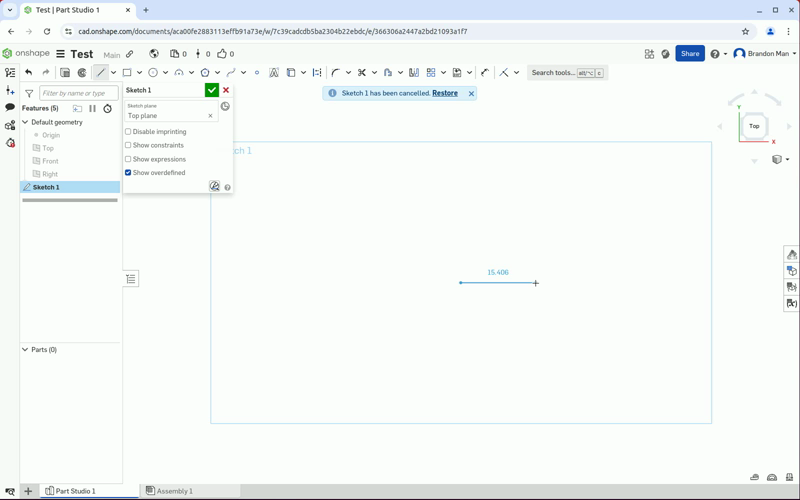
key_up(shift)
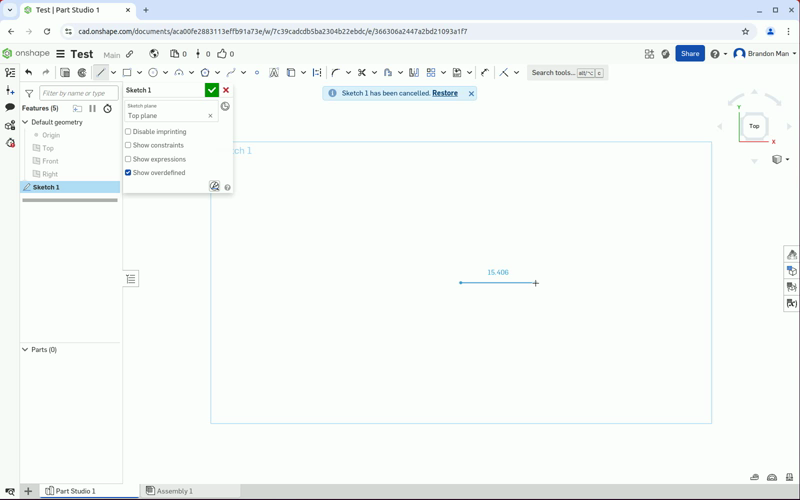
key_down(shift)
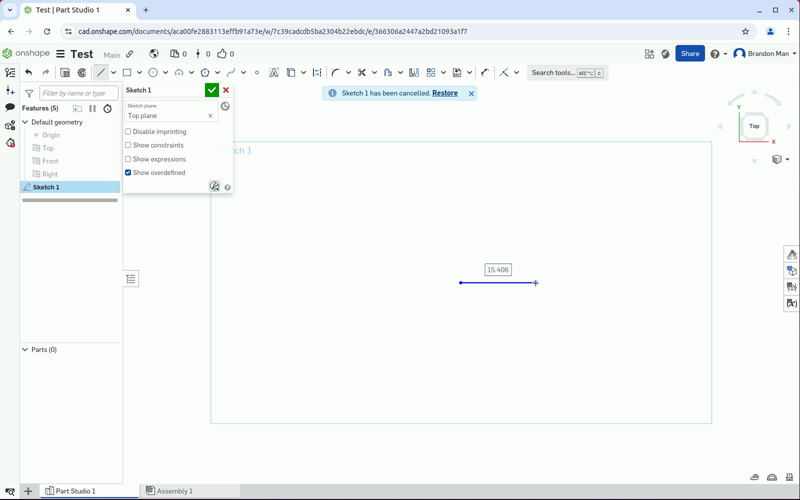
mouse_move(535, 170)
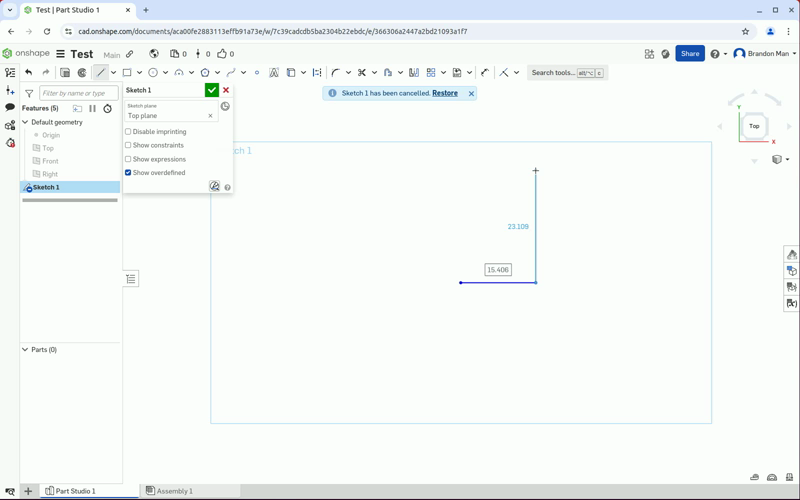
click(535, 170)
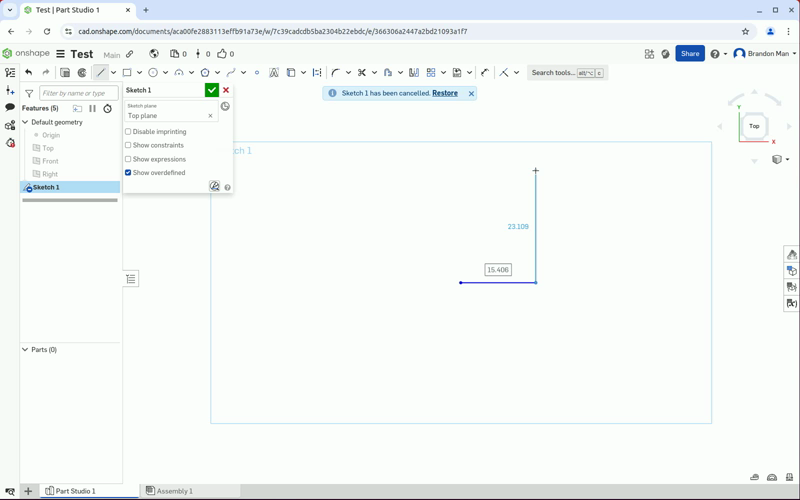
key_up(shift)
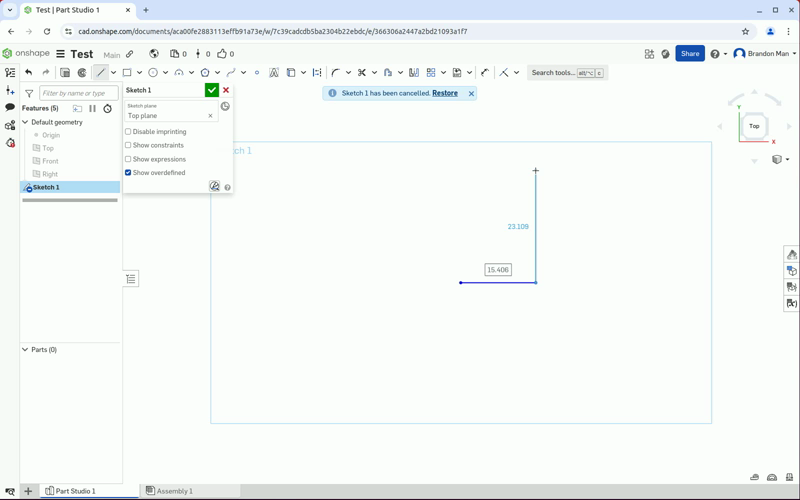
key_down(shift)
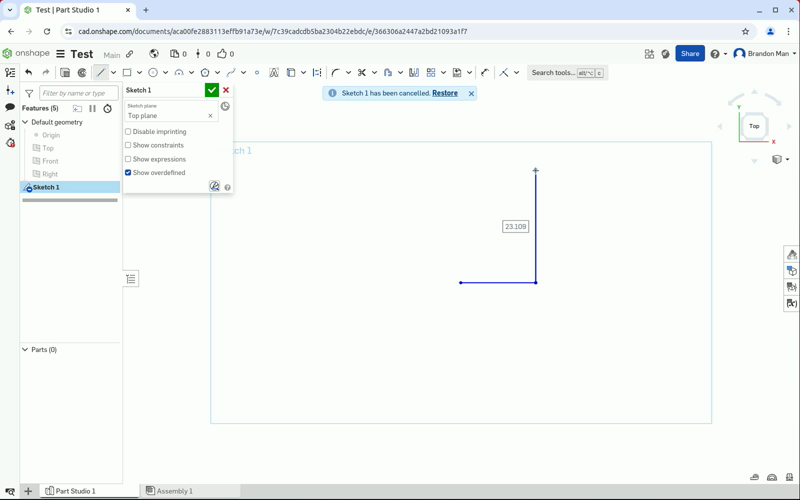
mouse_move(460, 170)
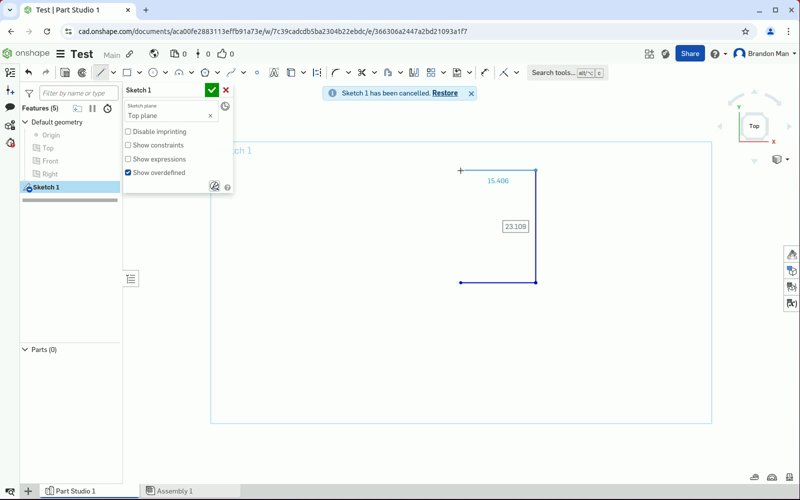
click(460, 170)
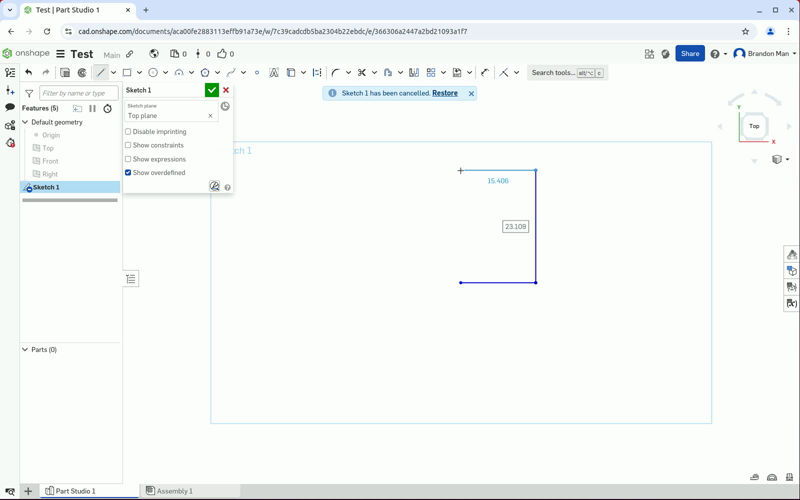
key_up(shift)
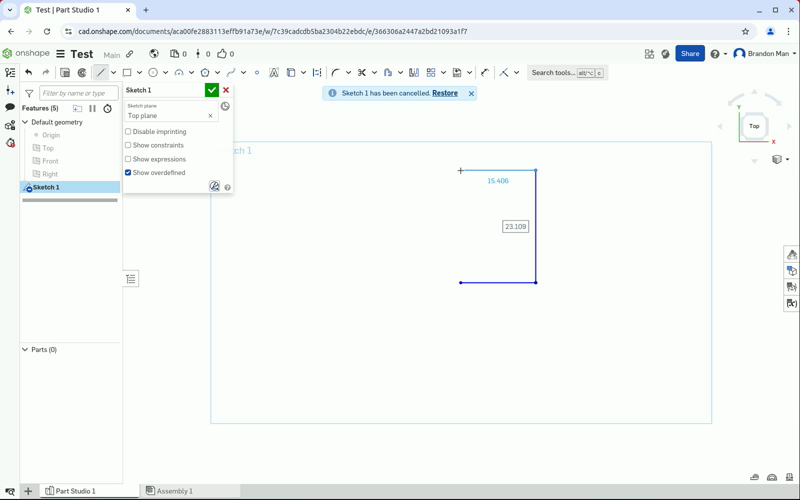
key_down(shift)
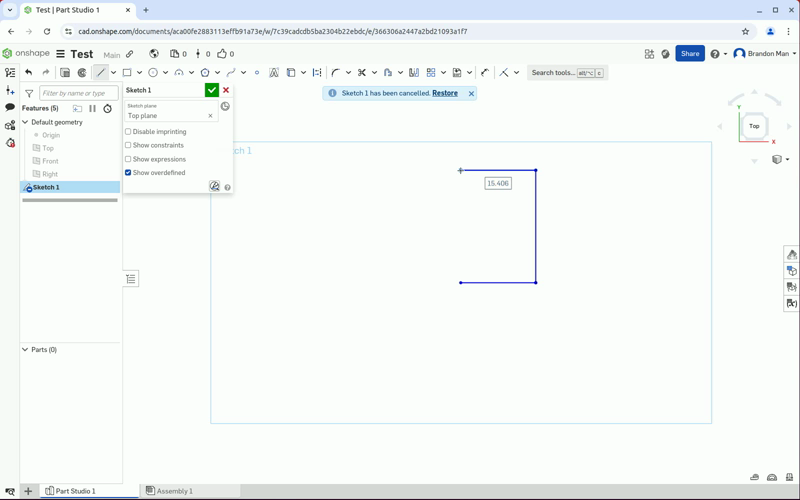
mouse_move(460, 282)
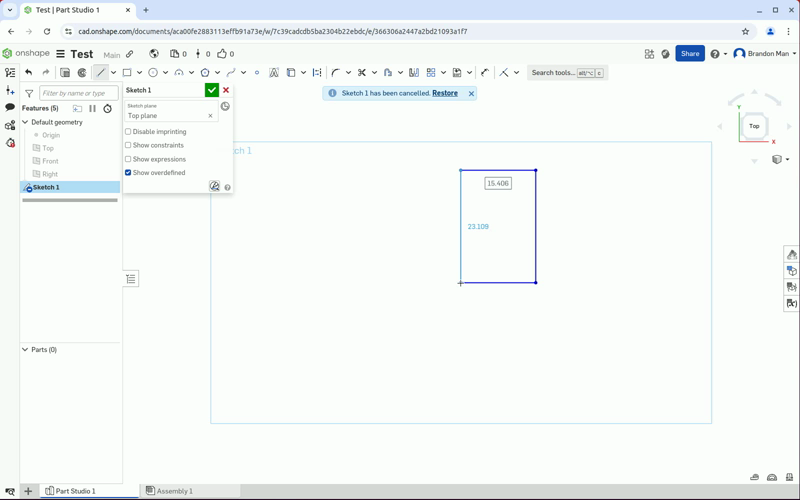
key_up(shift)
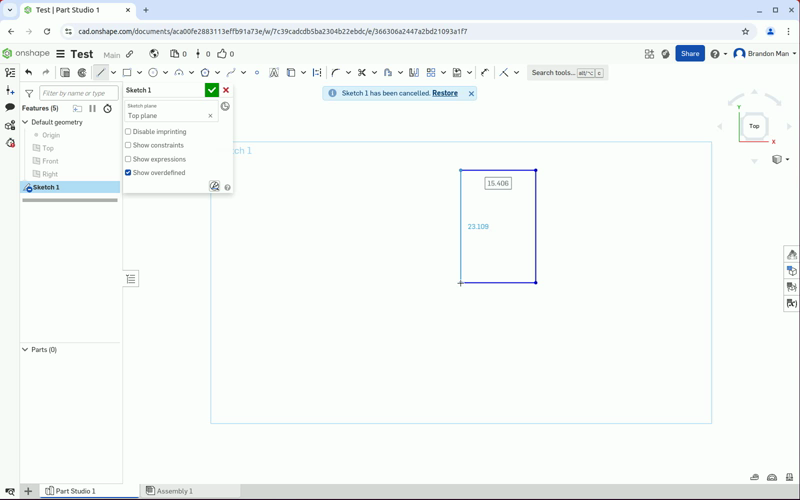
click(460, 282)
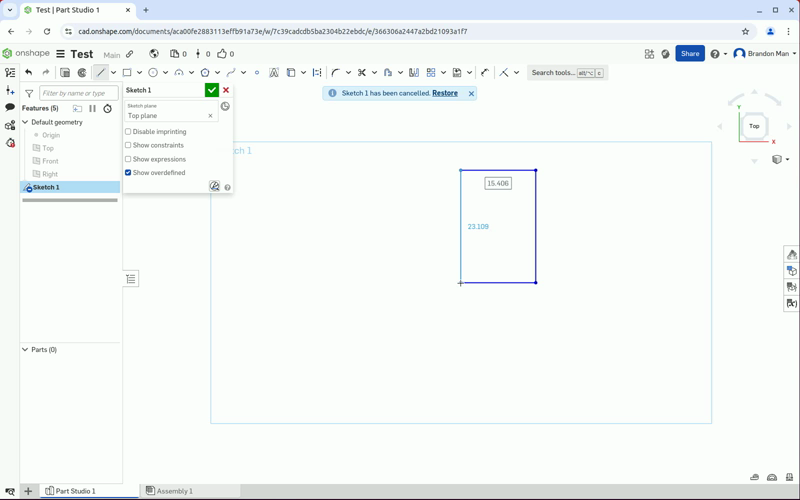
key(esc)
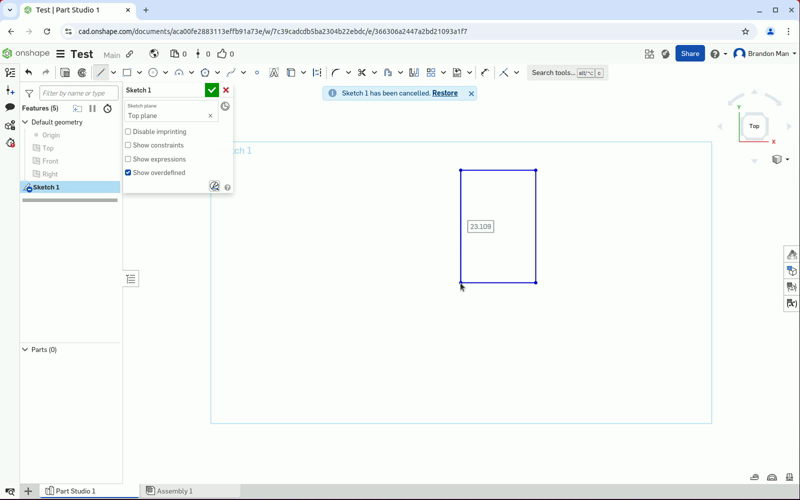
mouse_move(506, 198)
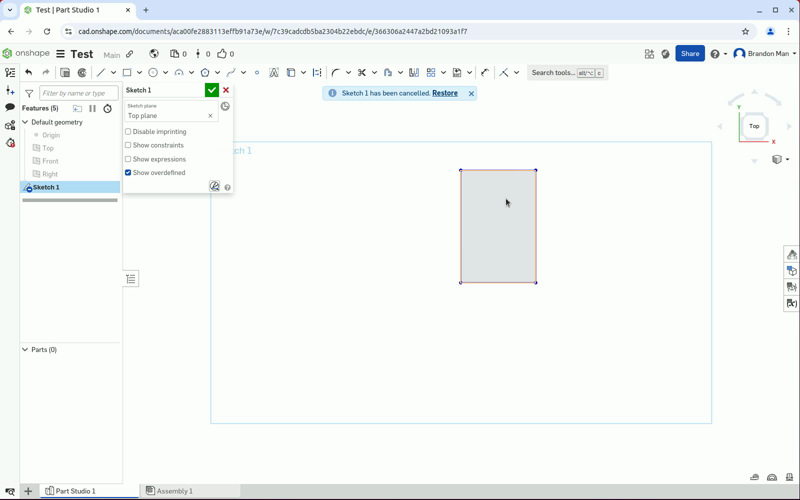
click(506, 198)
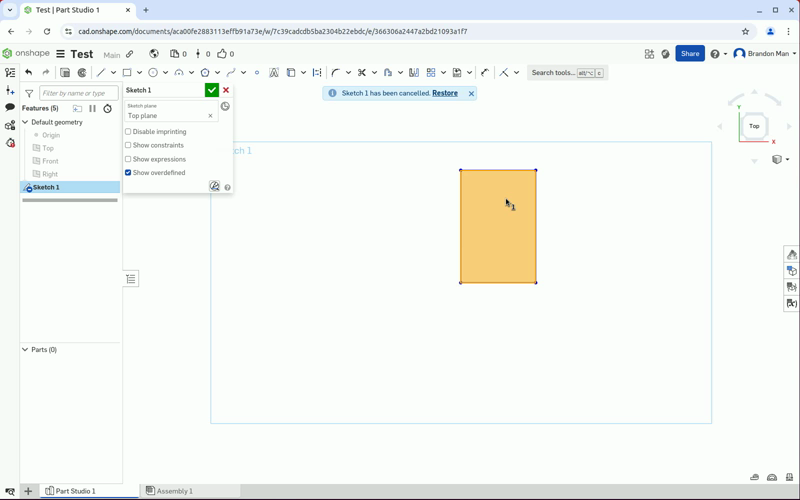
mouse_move(73, 352)
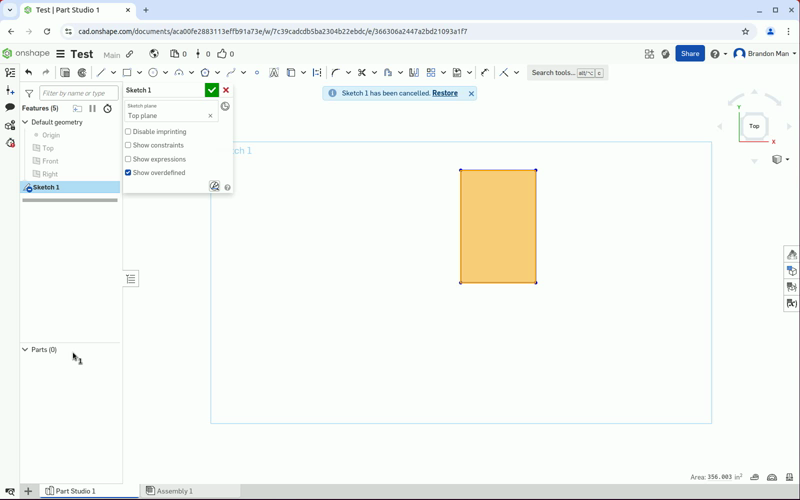
key(shift+y)
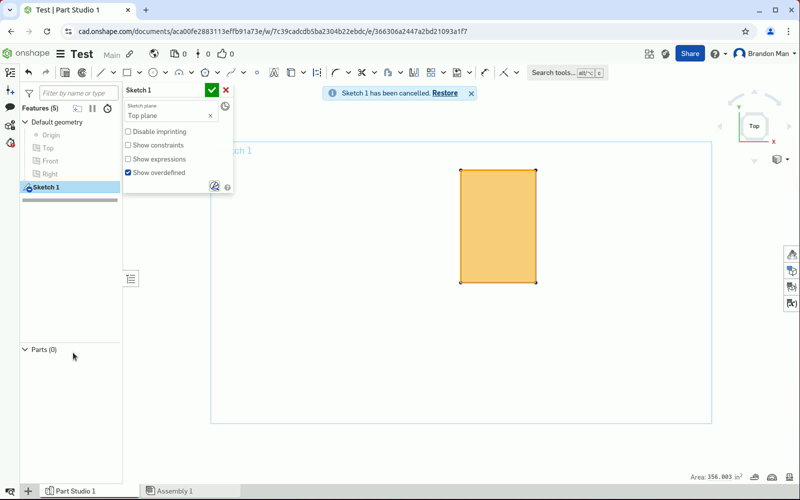
key(shift+e)
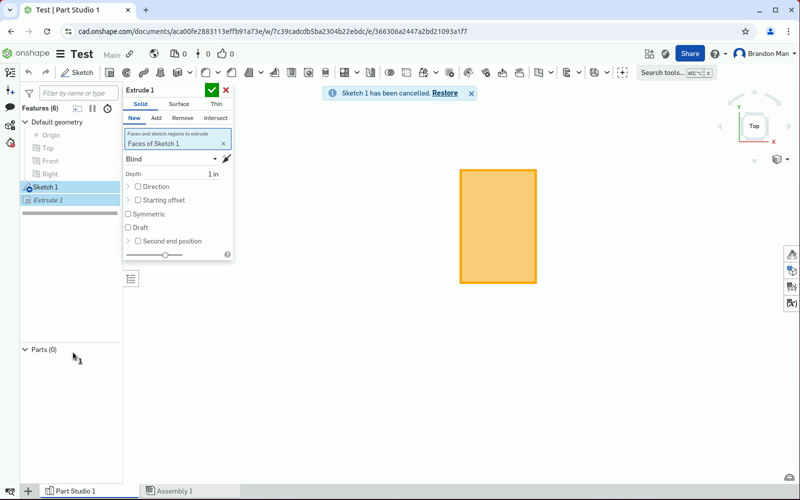
mouse_move(143, 106)
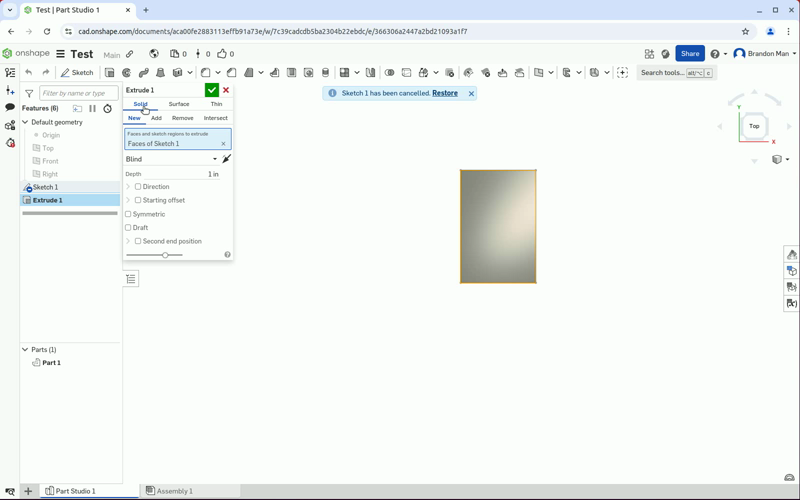
click(143, 106)
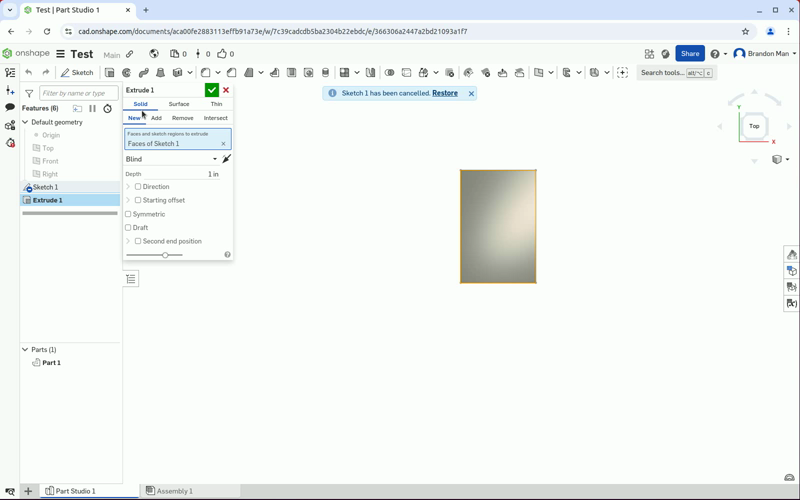
mouse_move(137, 120)
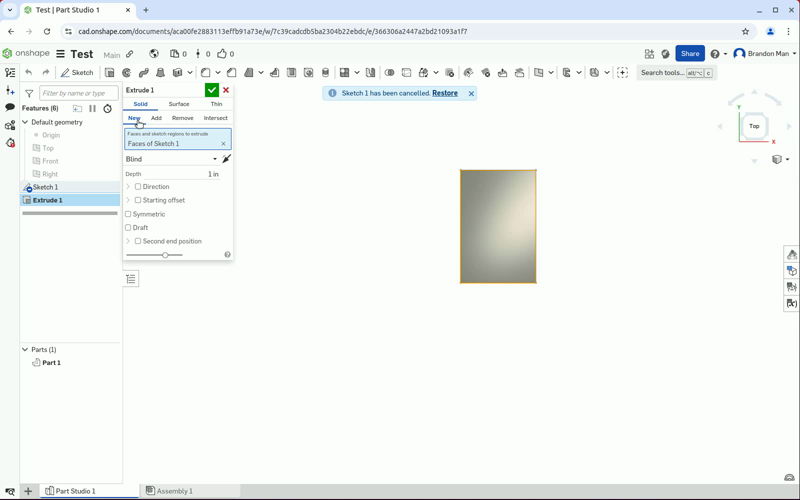
click(137, 120)
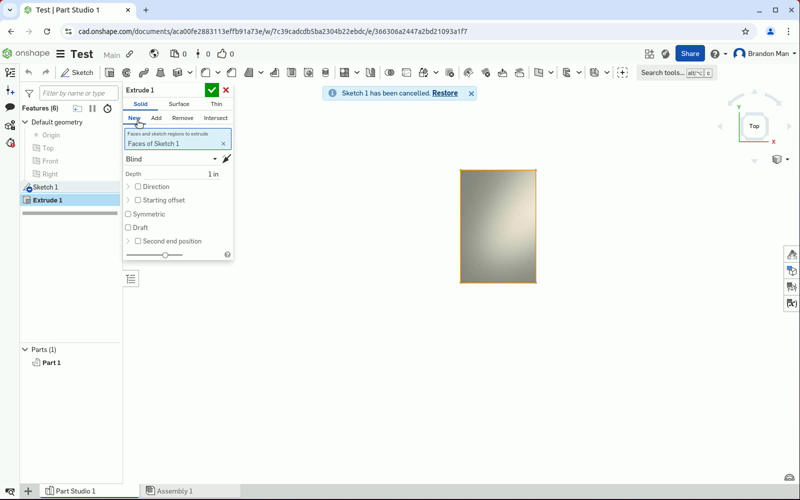
key(tab, 4)
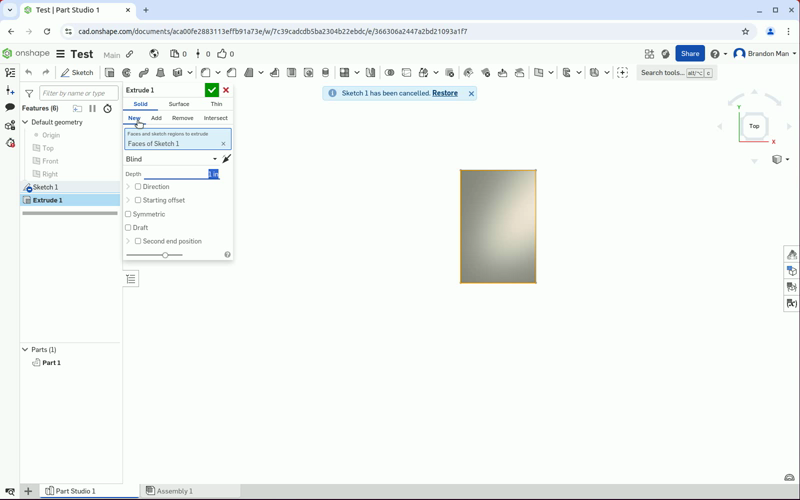
text(9.147)
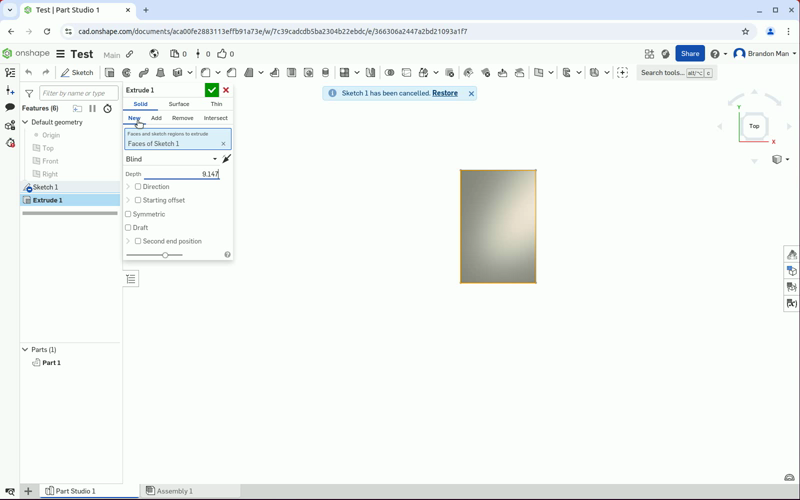
key(enter)
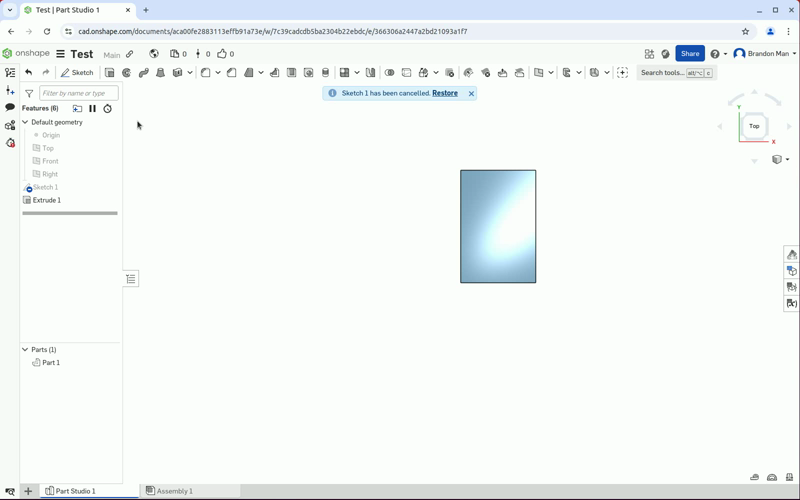
key(shift+h)
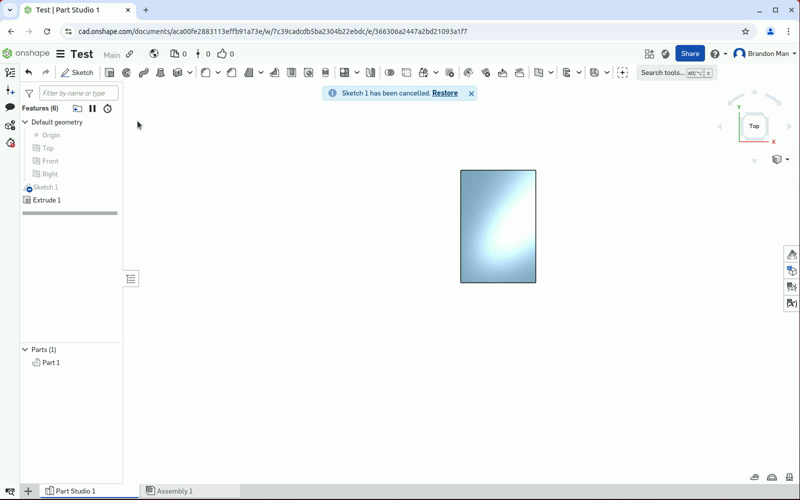
key(shift+h)
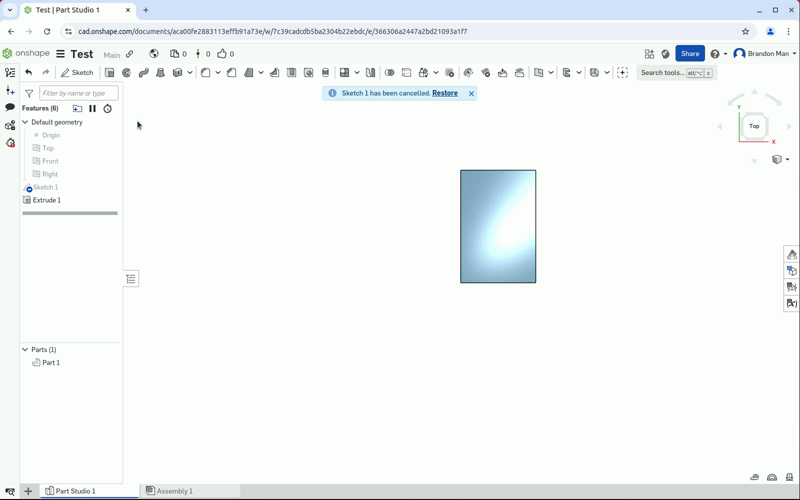
mouse_move(73, 189)
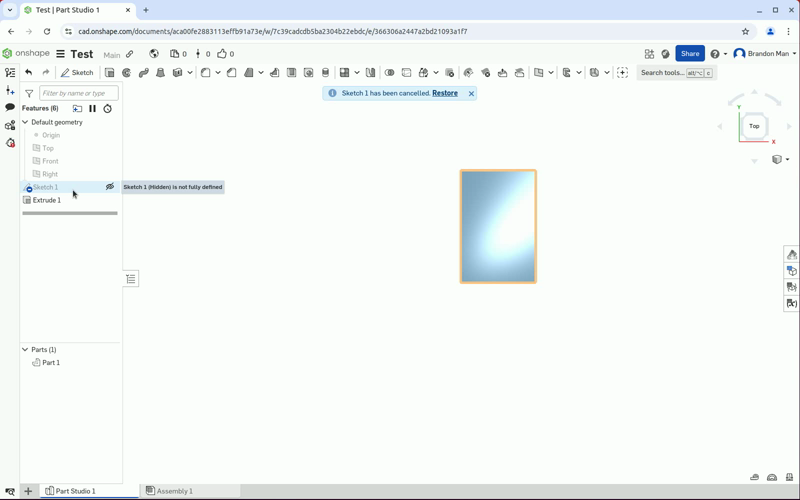
click(73, 189)
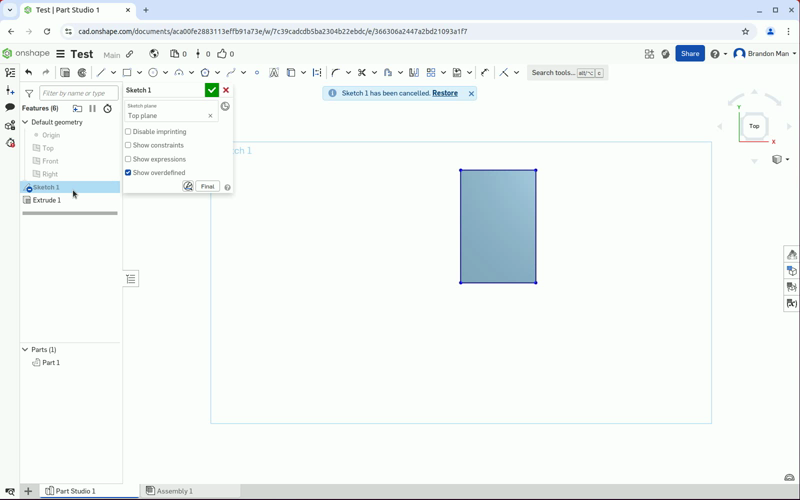
mouse_move(229, 92)
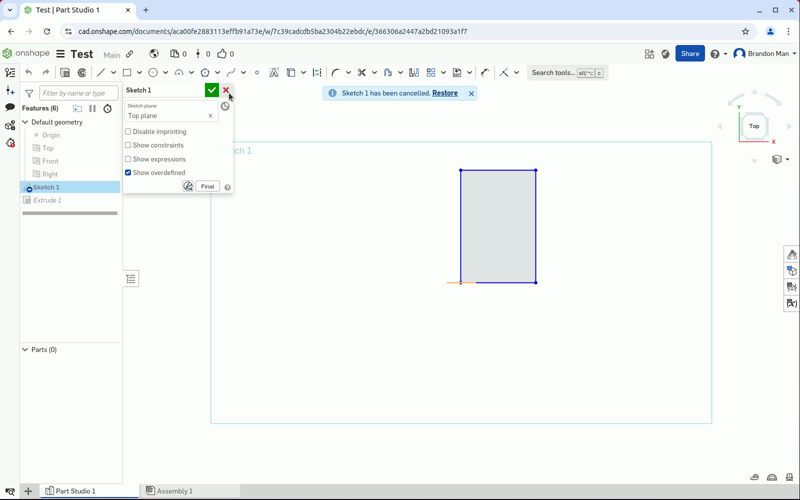
click(229, 92)
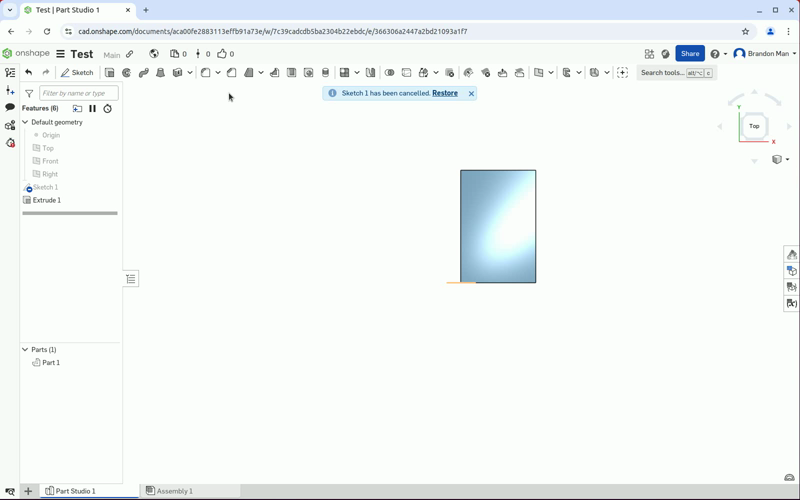
mouse_move(541, 75)
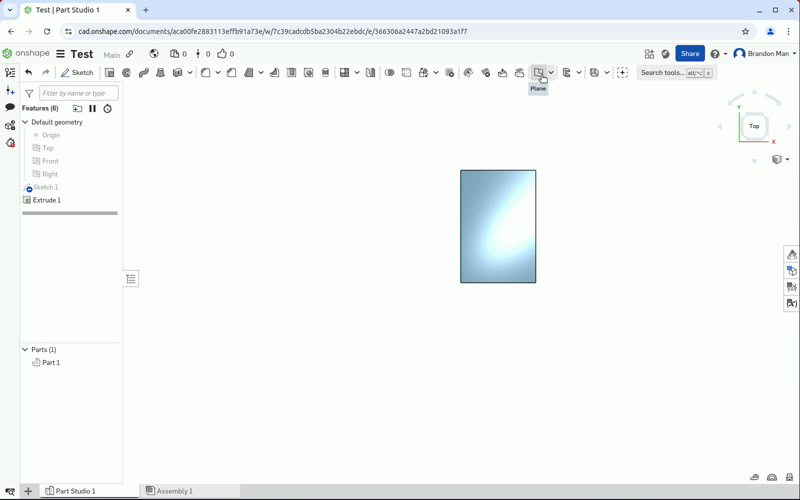
click(541, 75)
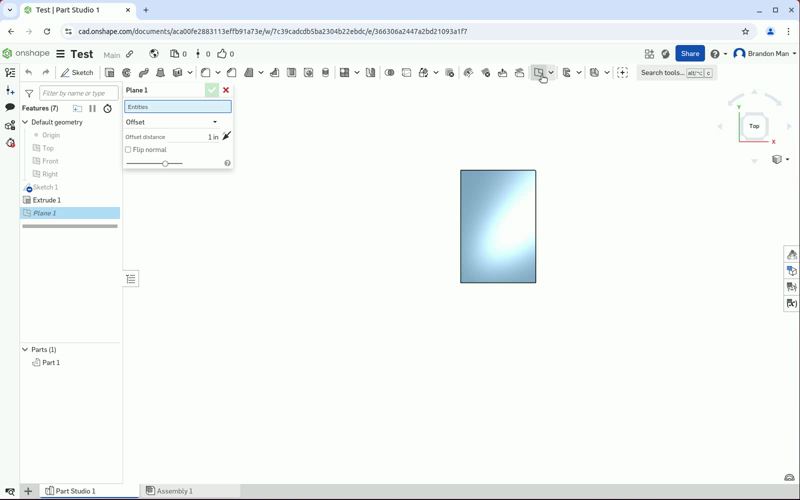
mouse_move(73, 150)
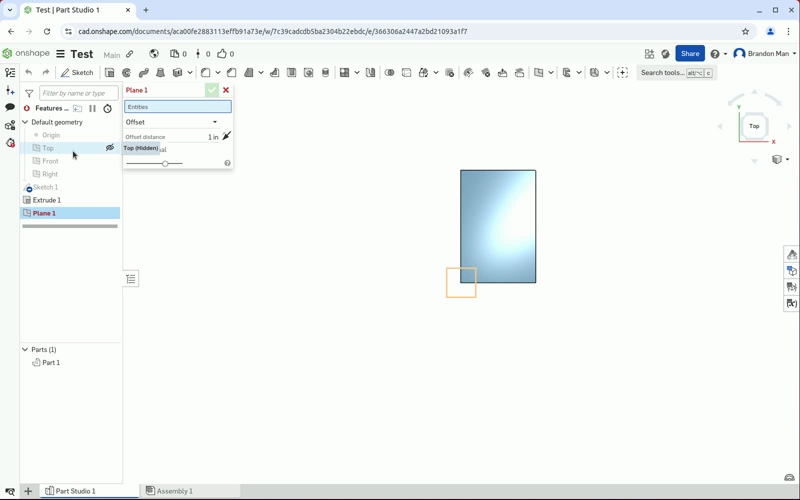
click(73, 150)
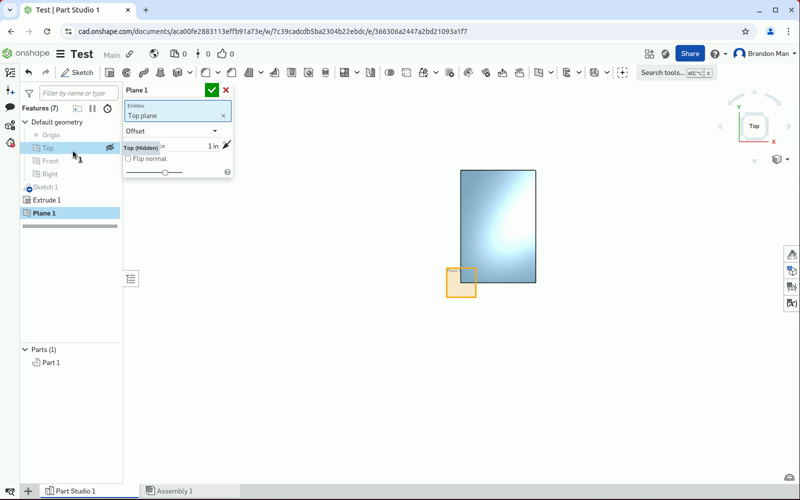
key(tab, 2)
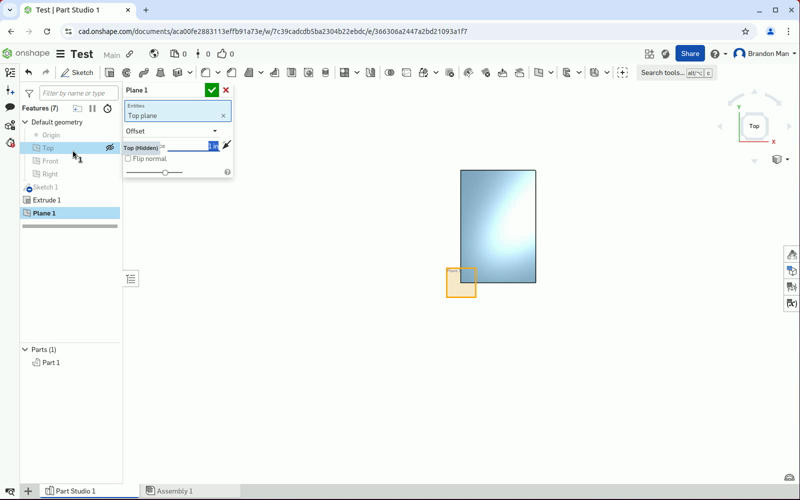
text(9.151)
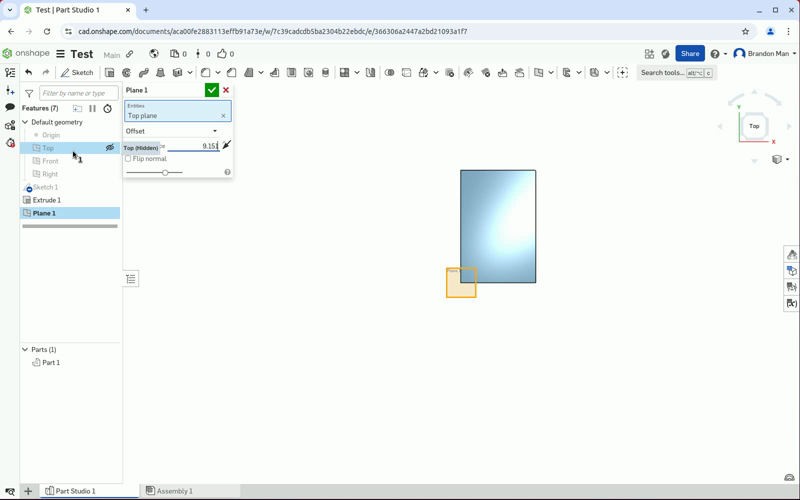
key(enter, 2)
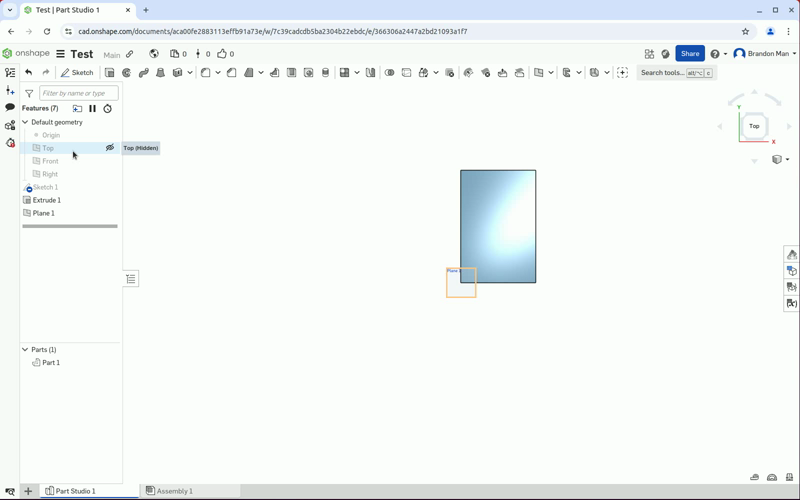
key(shift+s)
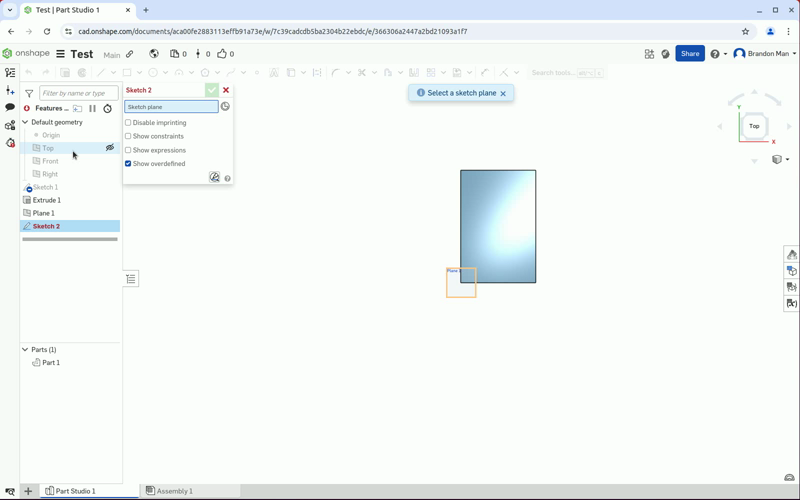
mouse_move(73, 215)
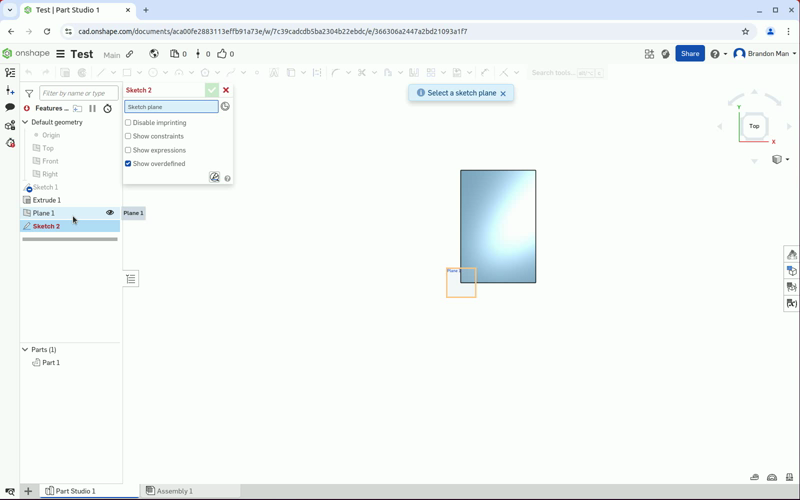
click(73, 215)
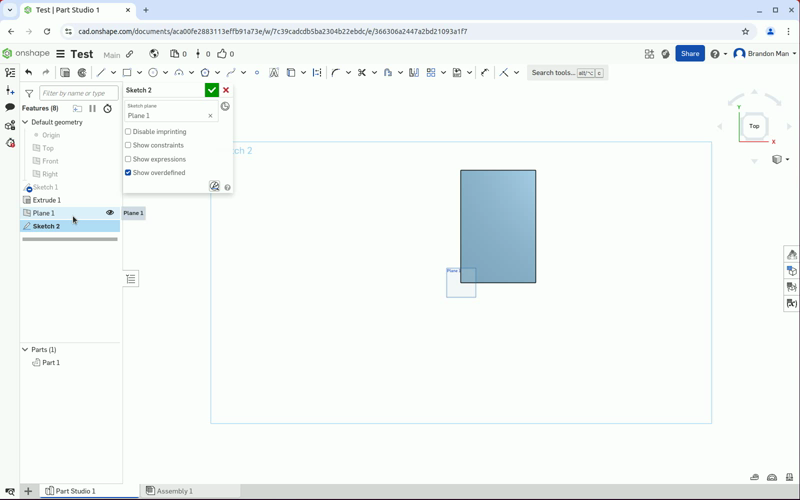
mouse_move(73, 352)
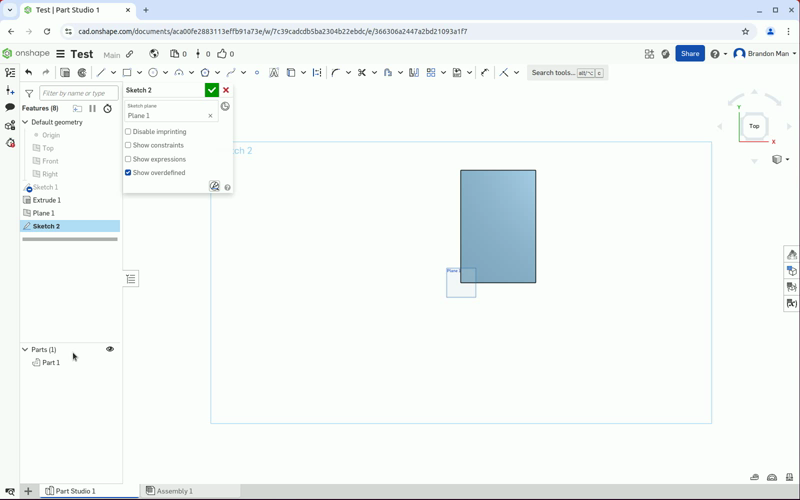
key(y)
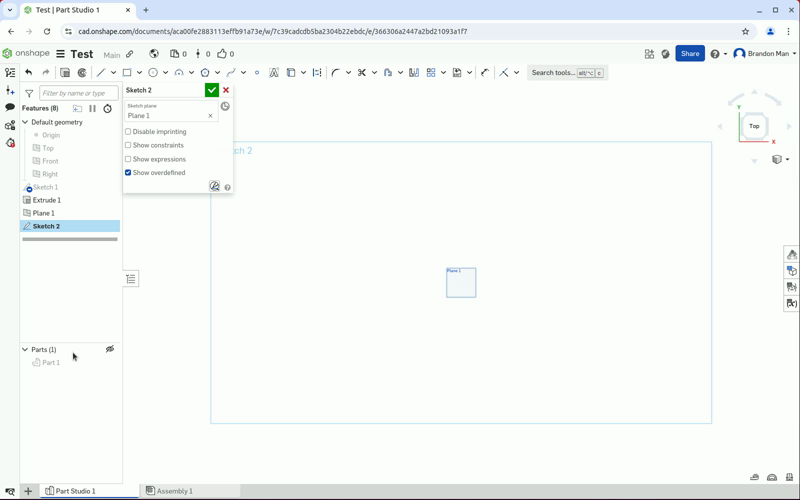
key(l)
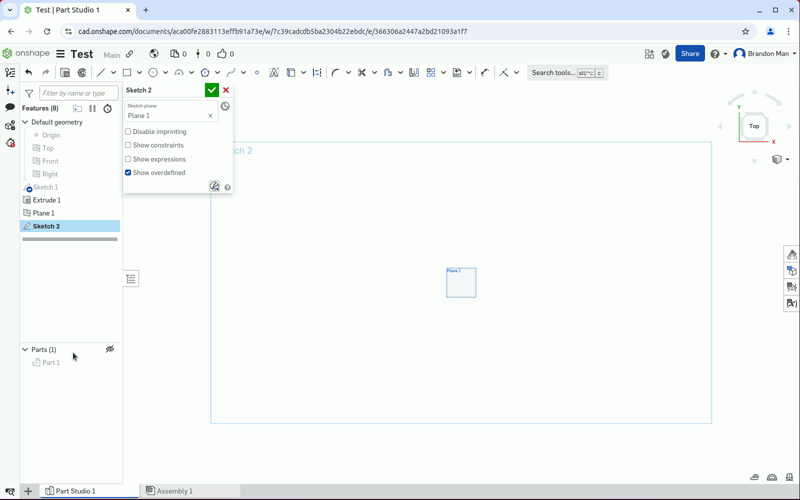
key_down(shift)
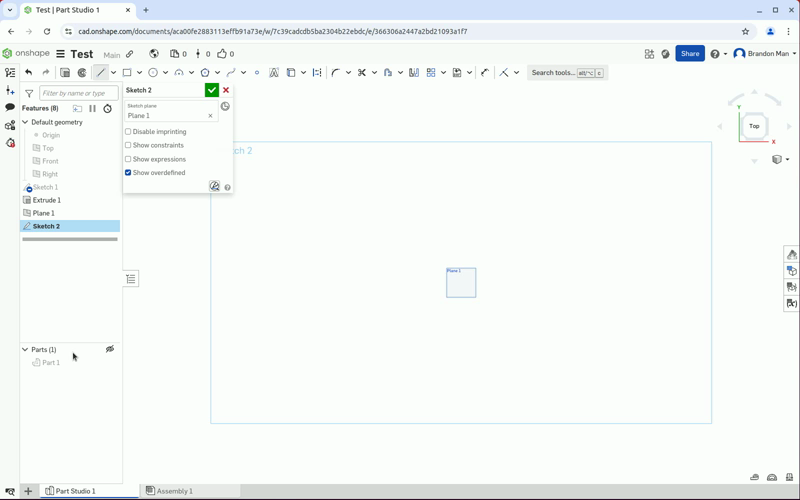
mouse_move(460, 282)
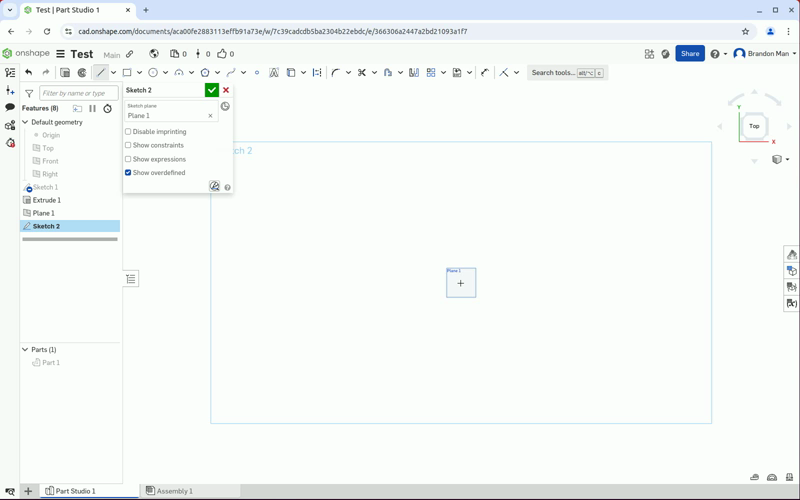
click(460, 282)
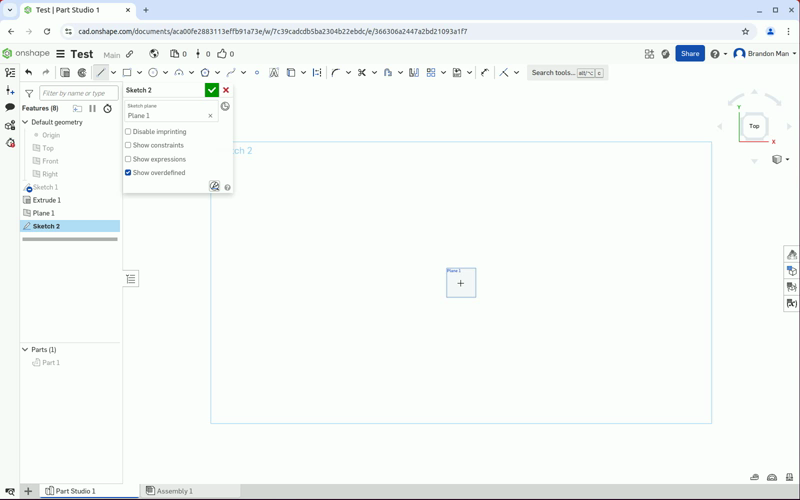
key_up(shift)
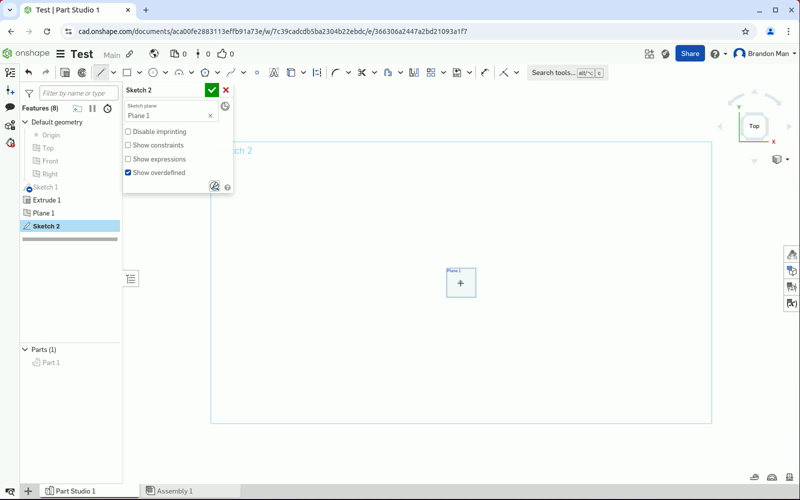
key_down(shift)
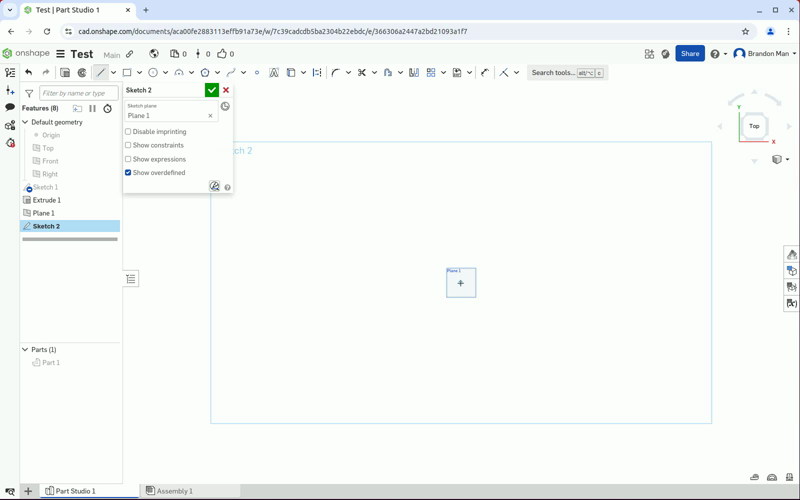
mouse_move(490, 282)
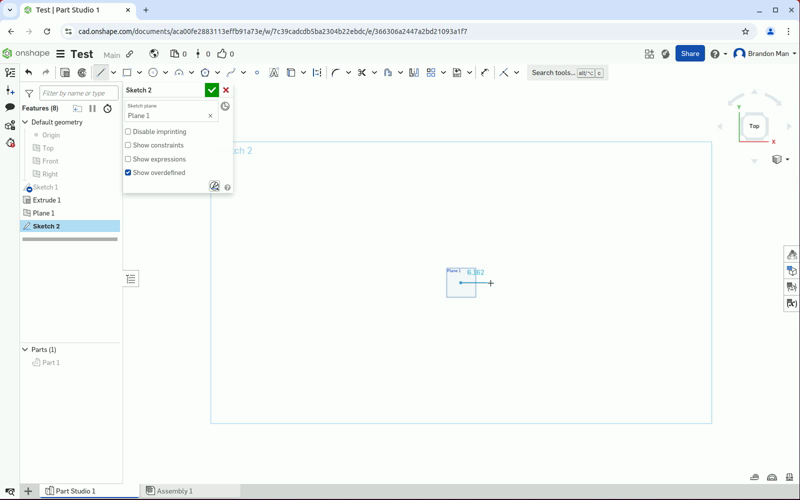
mouse_move(483, 282)
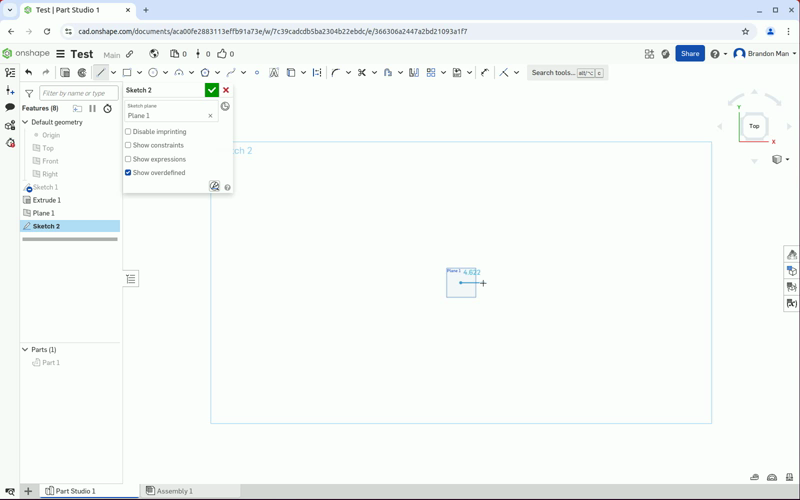
click(483, 282)
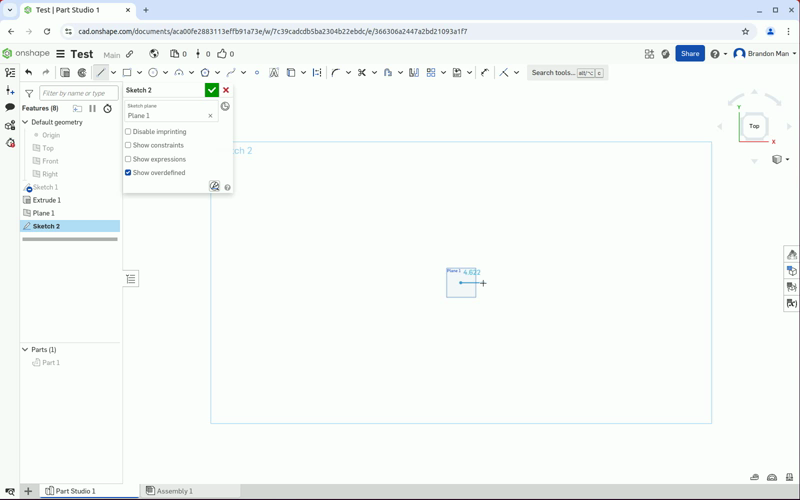
key_up(shift)
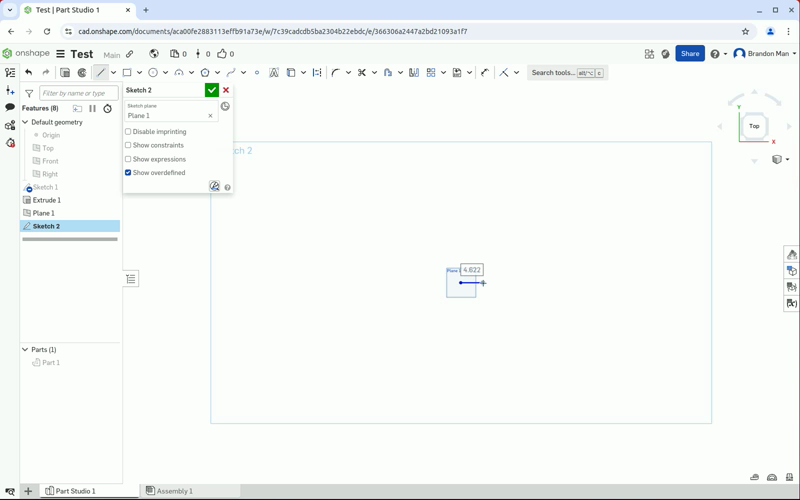
key_down(shift)
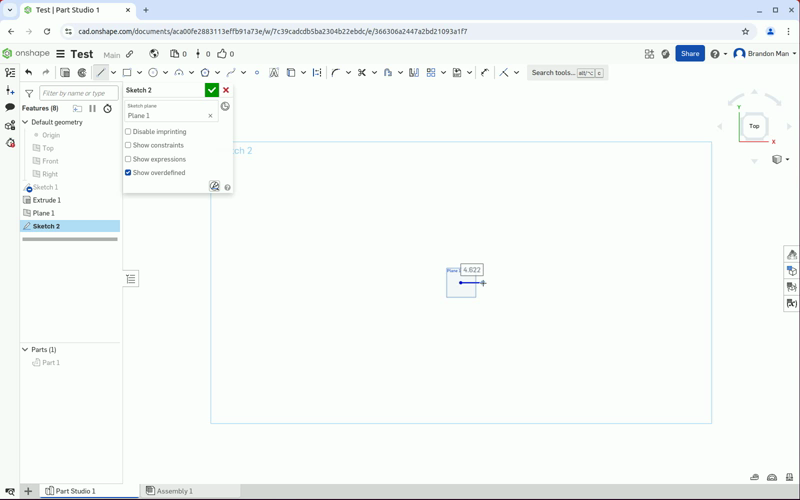
mouse_move(483, 170)
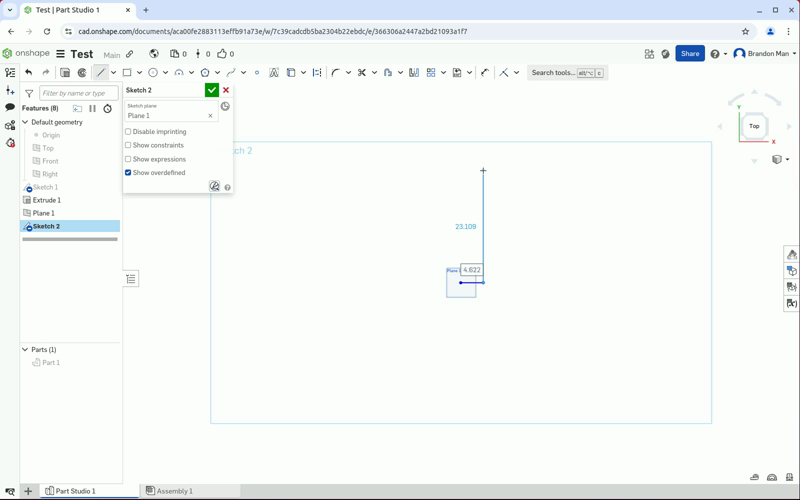
click(483, 170)
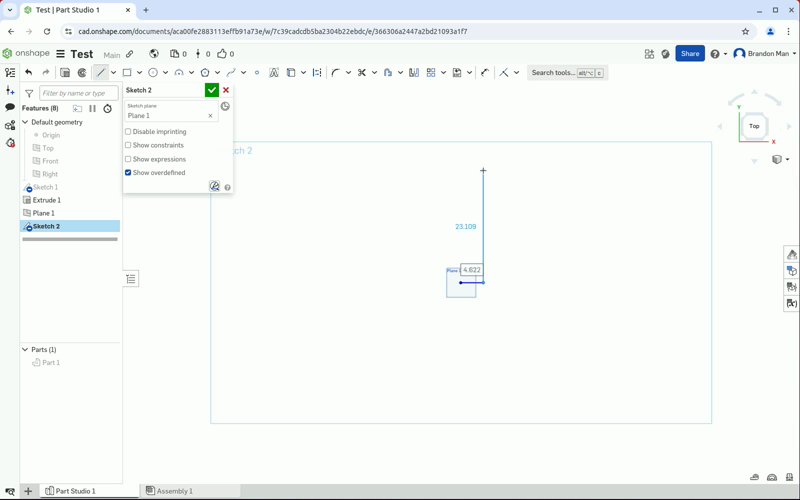
key_up(shift)
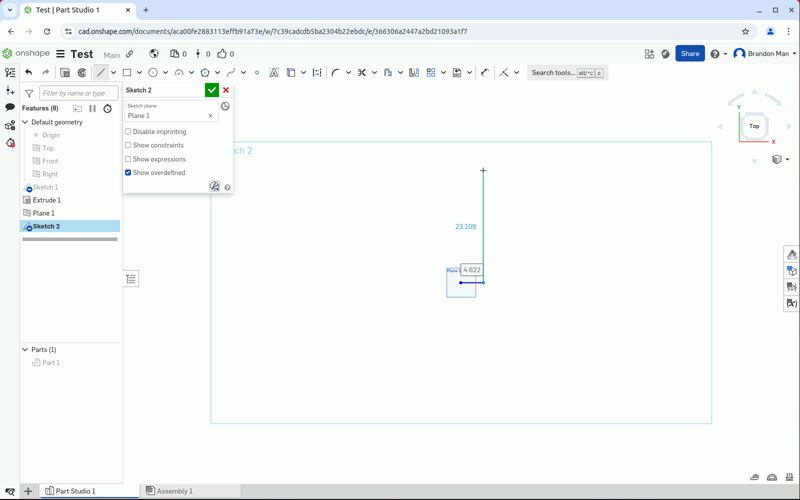
key_down(shift)
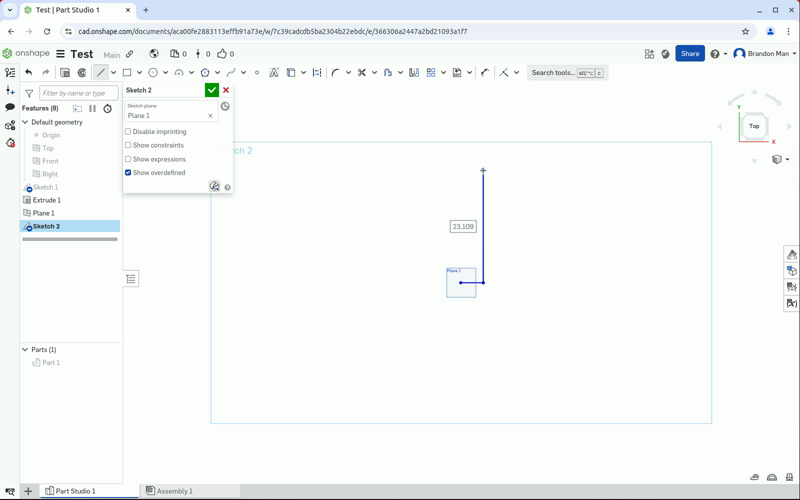
mouse_move(513, 170)
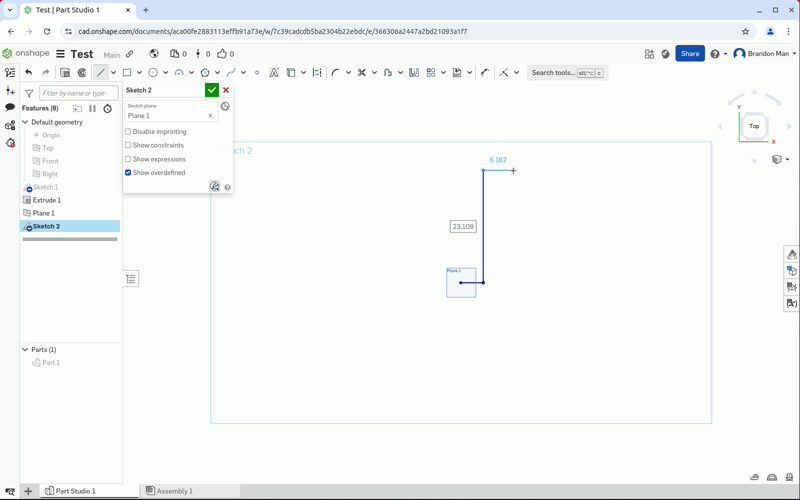
mouse_move(460, 170)
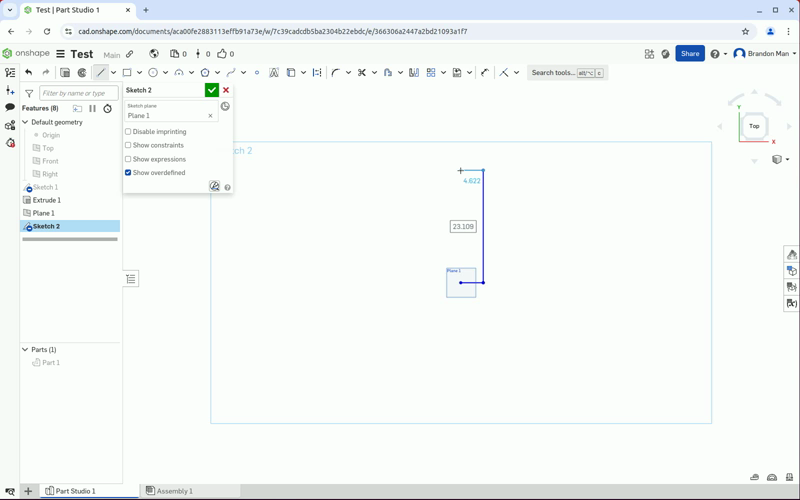
click(460, 170)
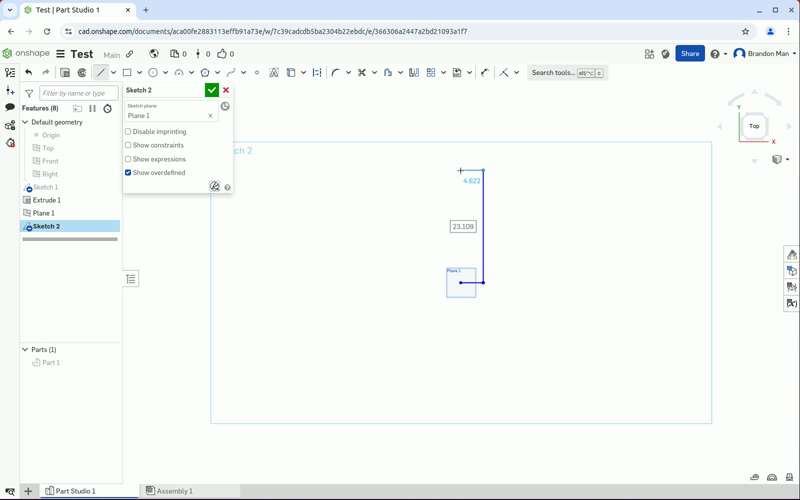
key_up(shift)
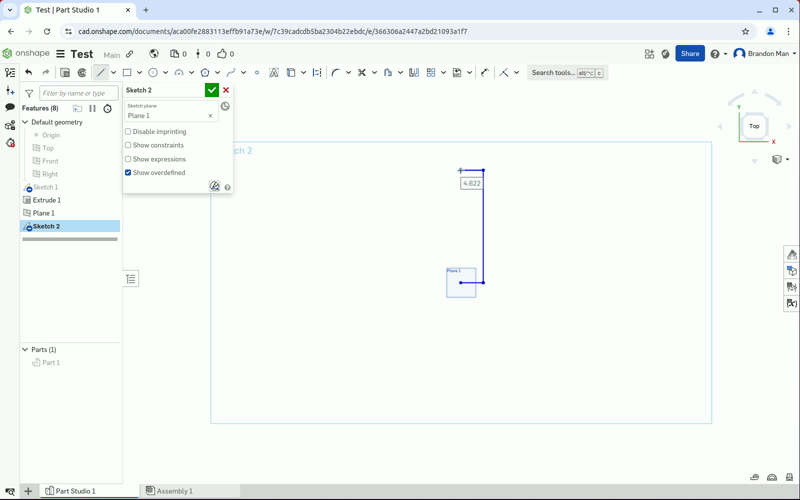
key_down(shift)
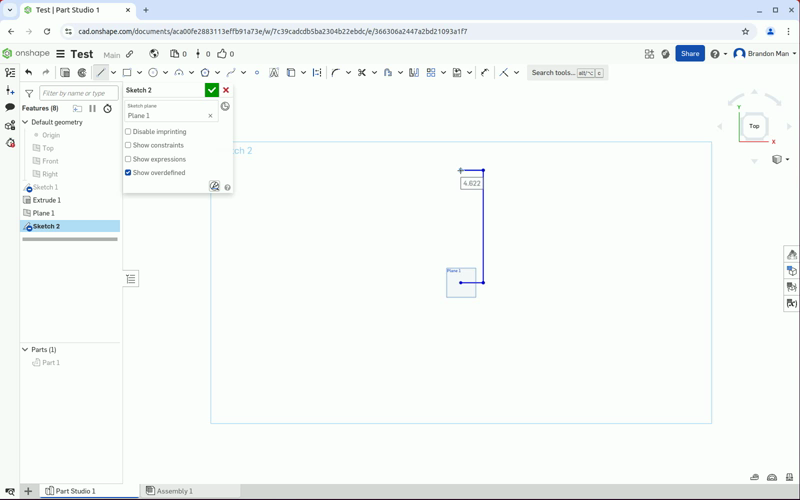
mouse_move(460, 282)
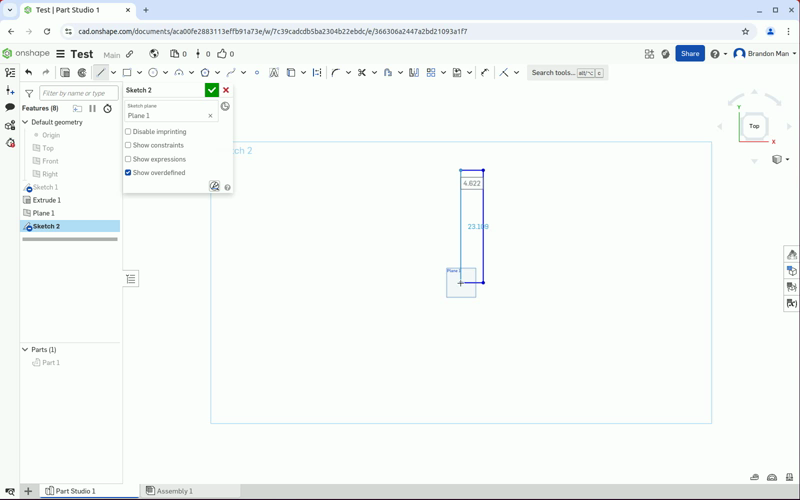
key_up(shift)
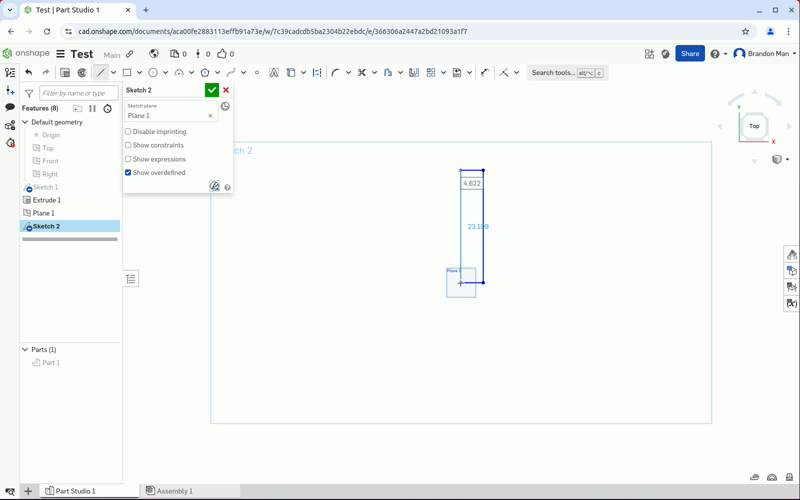
click(460, 282)
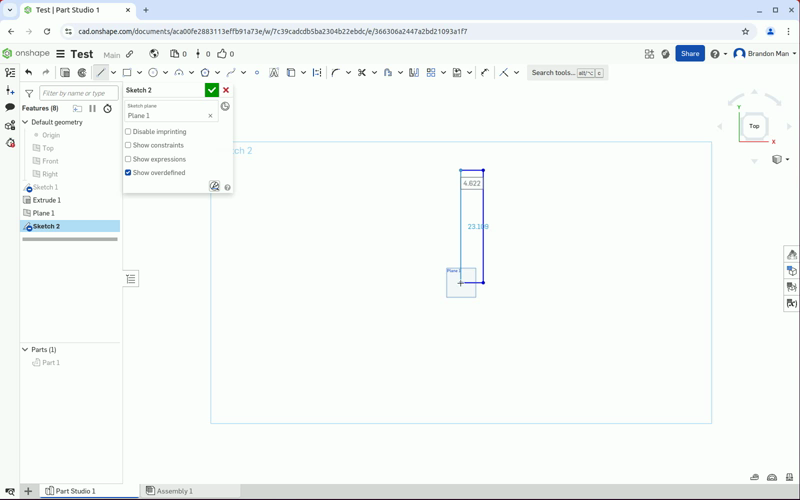
key(esc)
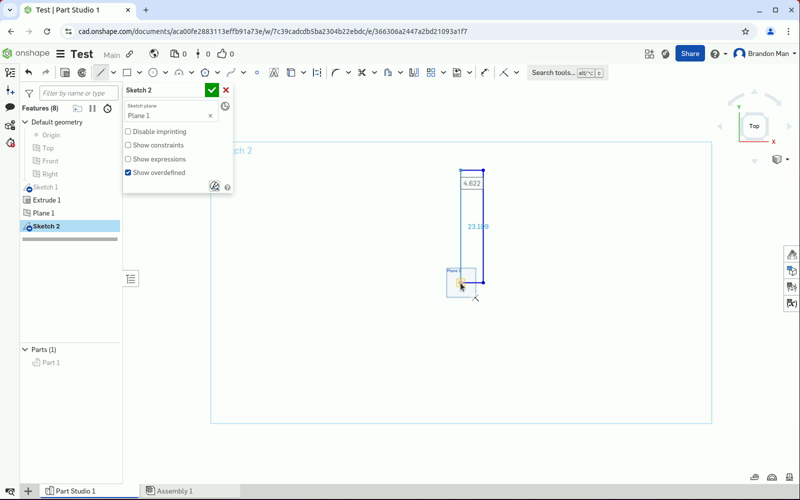
mouse_move(470, 223)
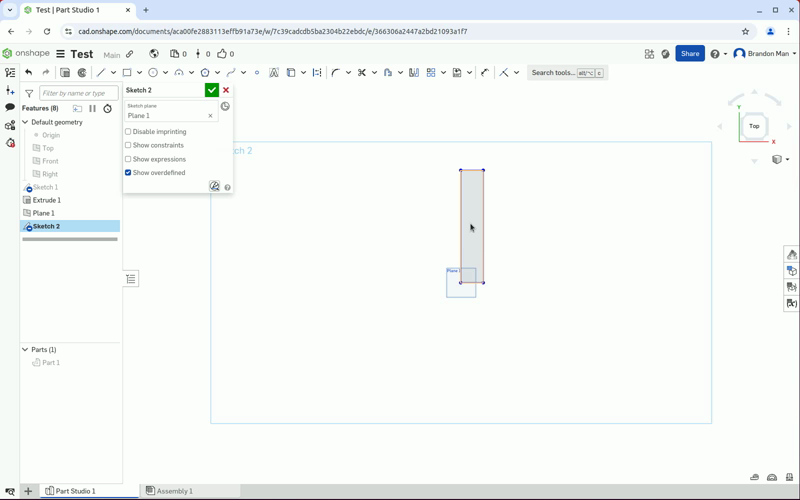
click(470, 223)
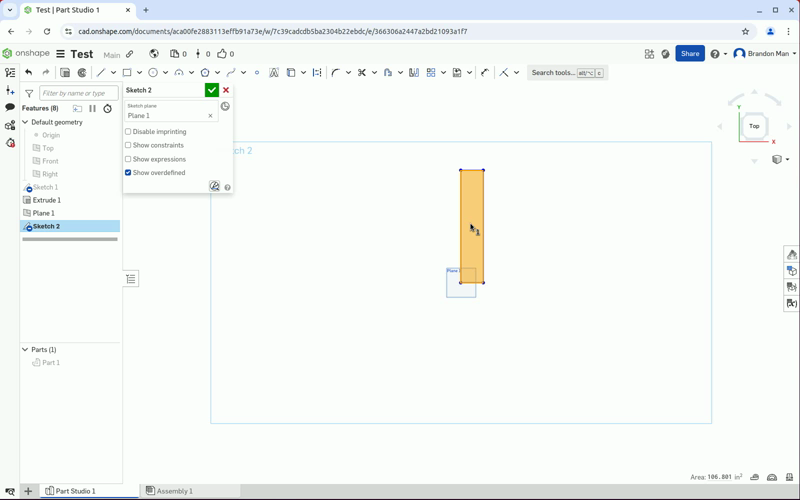
mouse_move(73, 352)
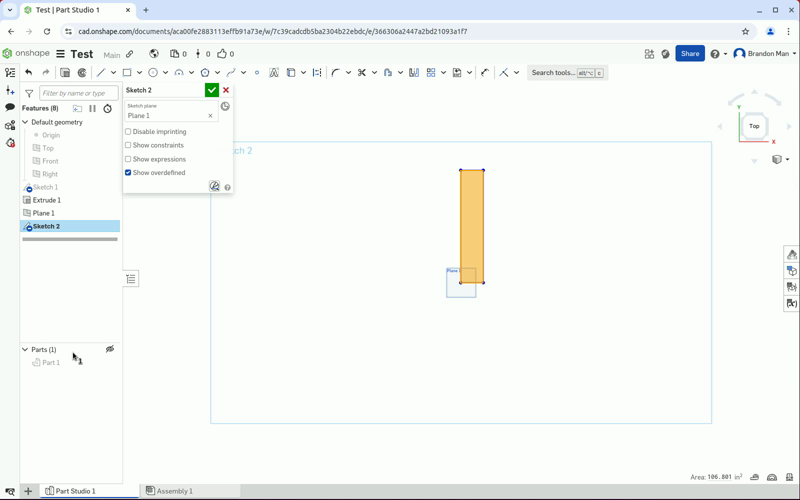
key(shift+y)
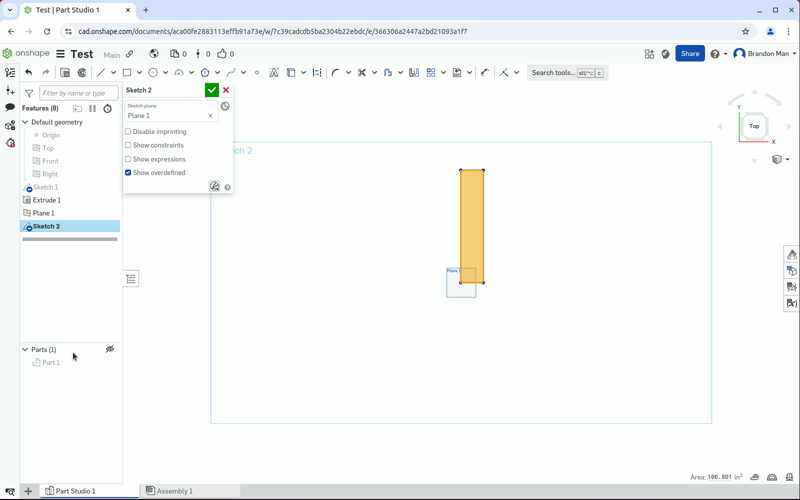
key(shift+e)
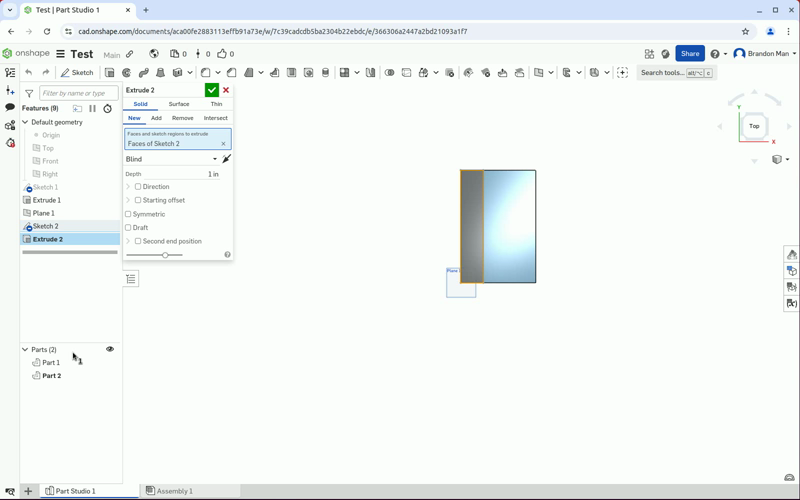
mouse_move(143, 106)
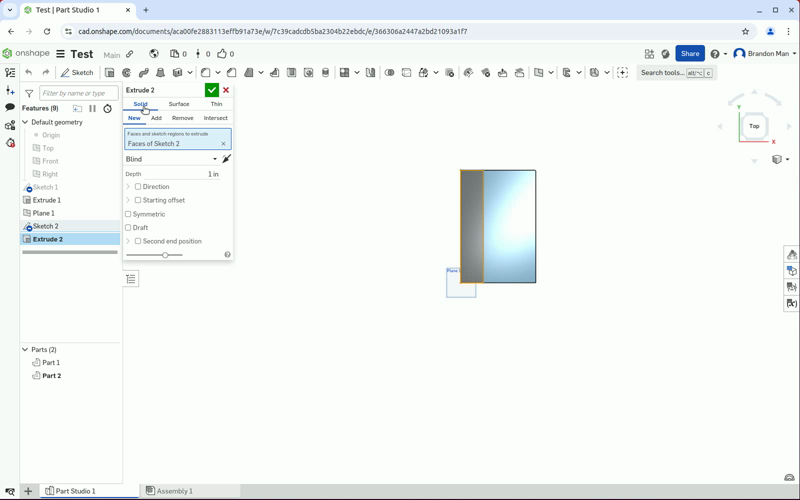
click(143, 106)
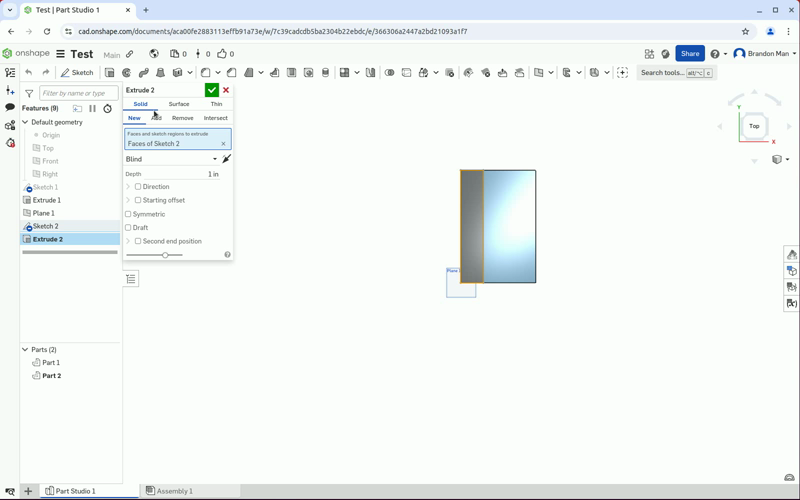
mouse_move(186, 120)
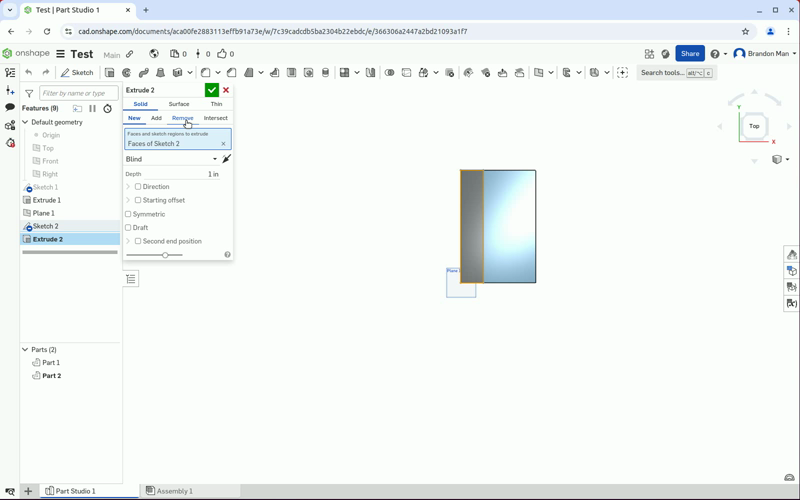
click(186, 120)
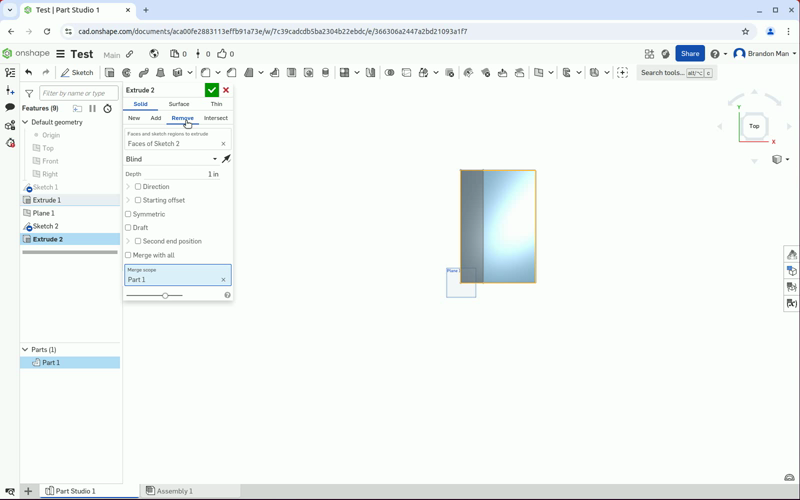
key(tab, 4)
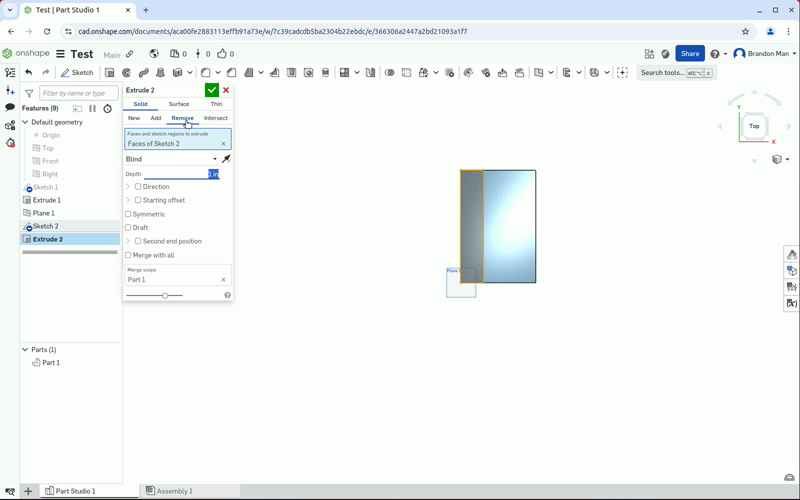
text(4.574)
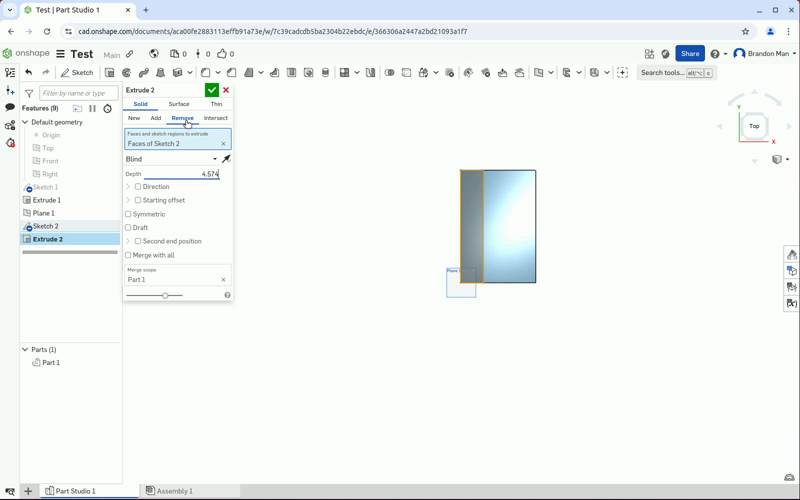
key(tab, 6)
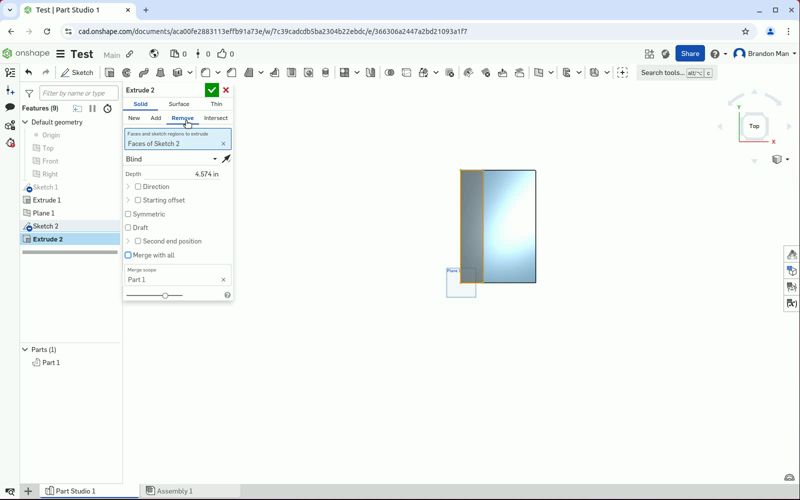
key(space)
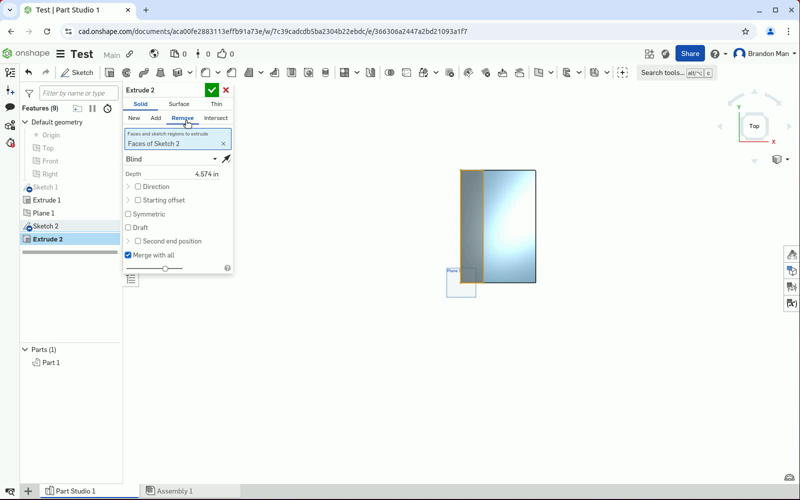
key(enter)
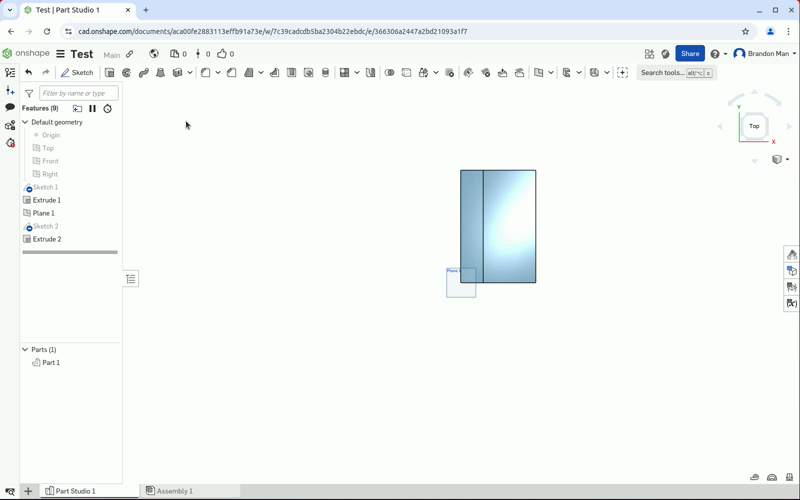
key(shift+h)
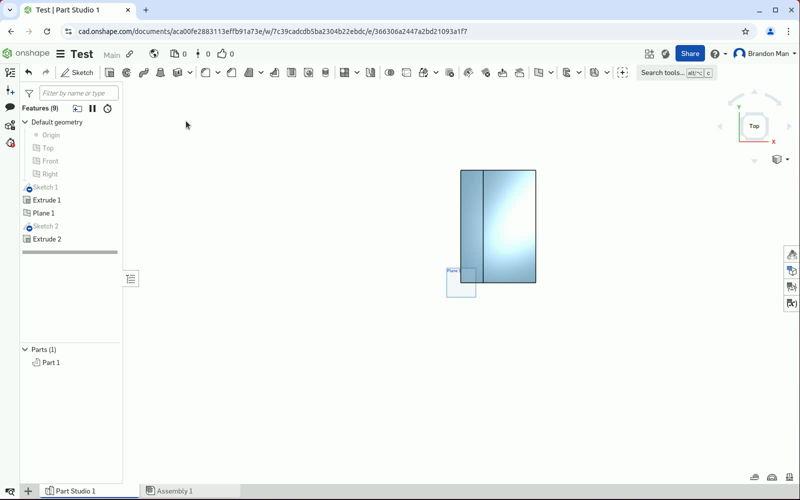
key(shift+h)
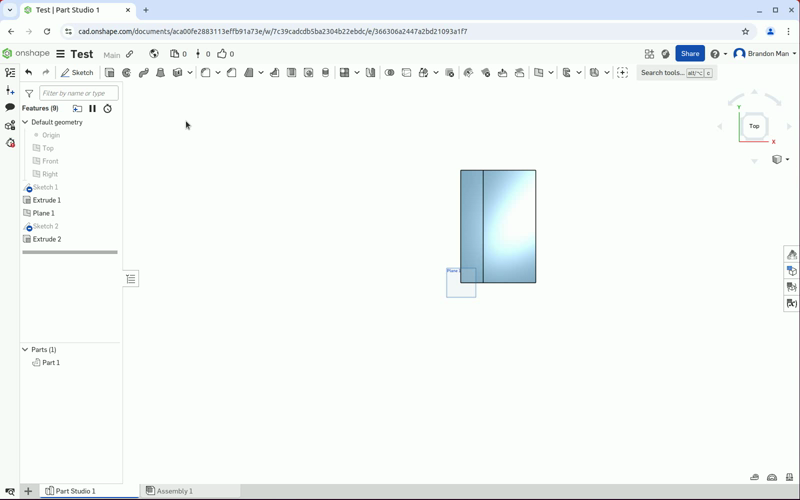
mouse_move(73, 189)
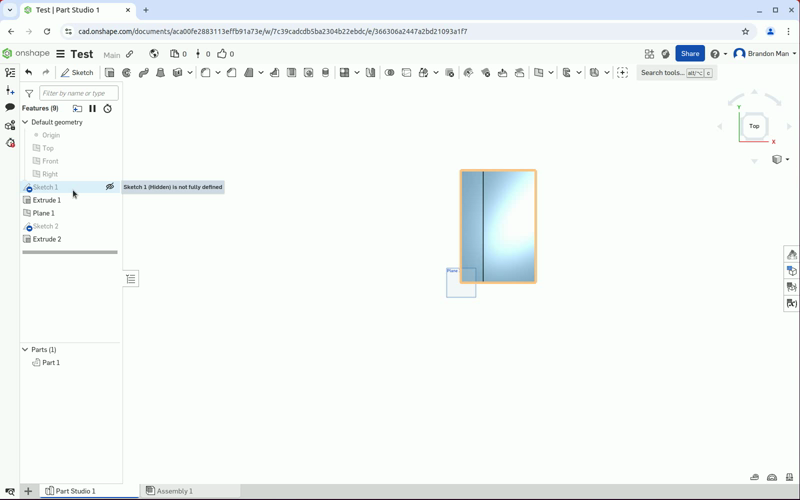
click(73, 189)
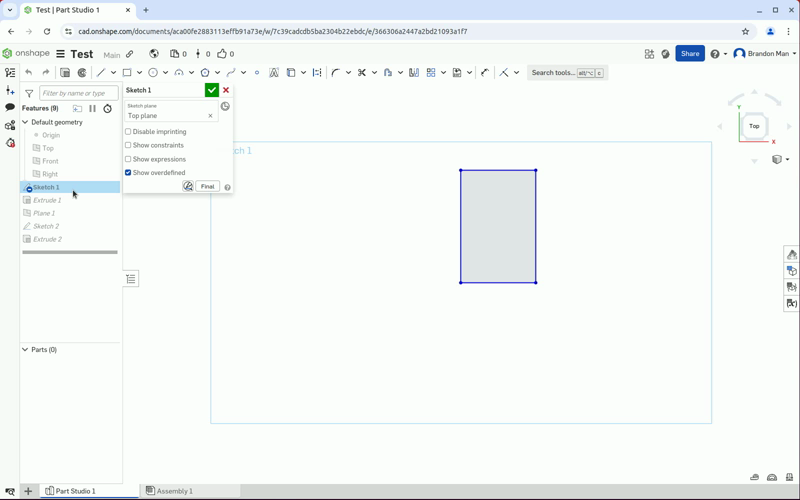
mouse_move(229, 92)
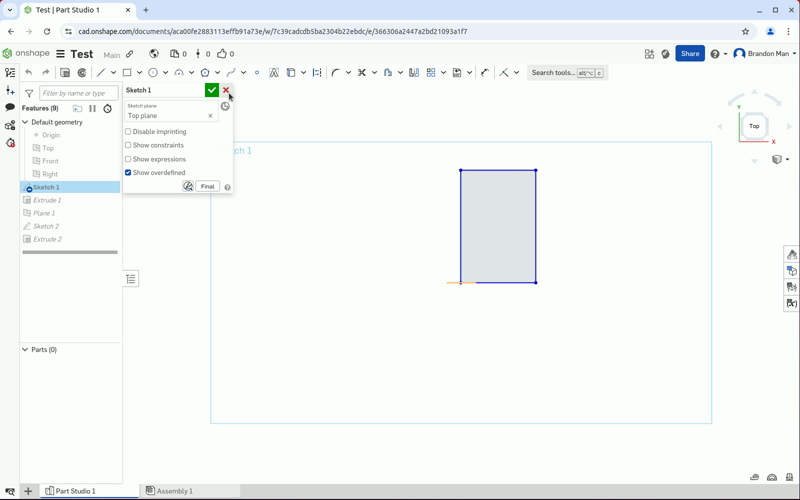
click(229, 92)
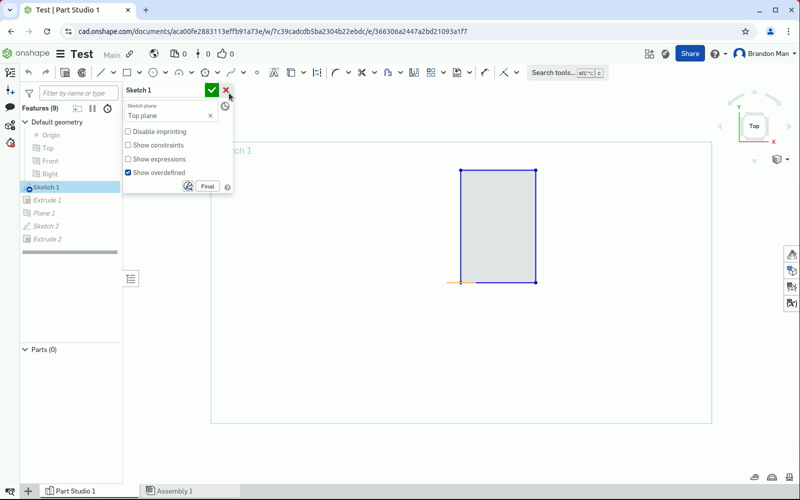
key(shift+s)
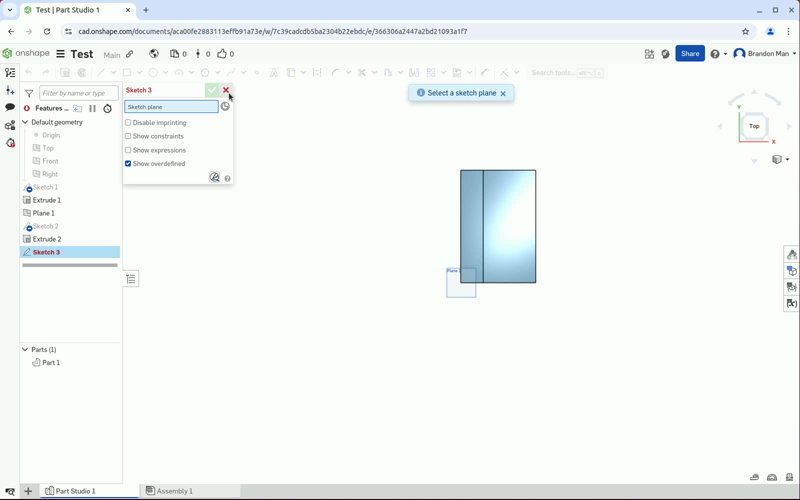
mouse_move(73, 215)
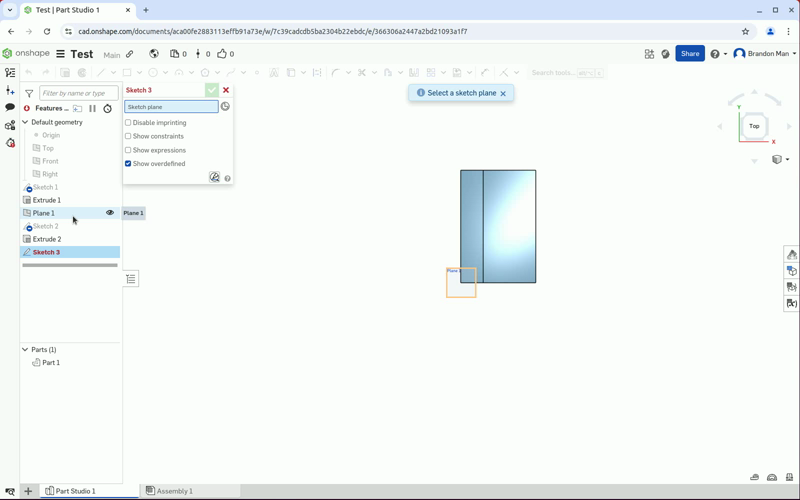
click(73, 215)
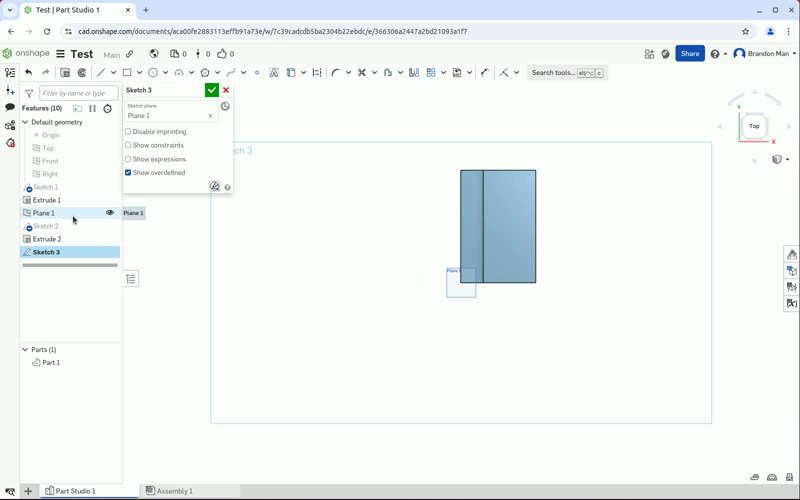
mouse_move(73, 352)
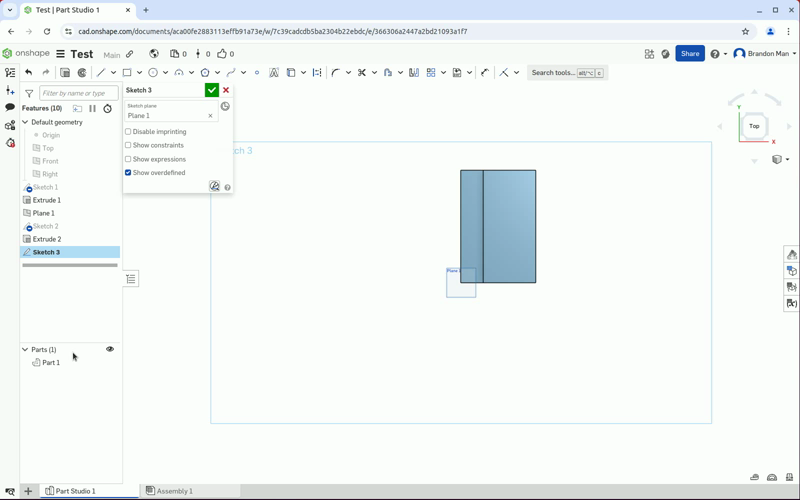
key(y)
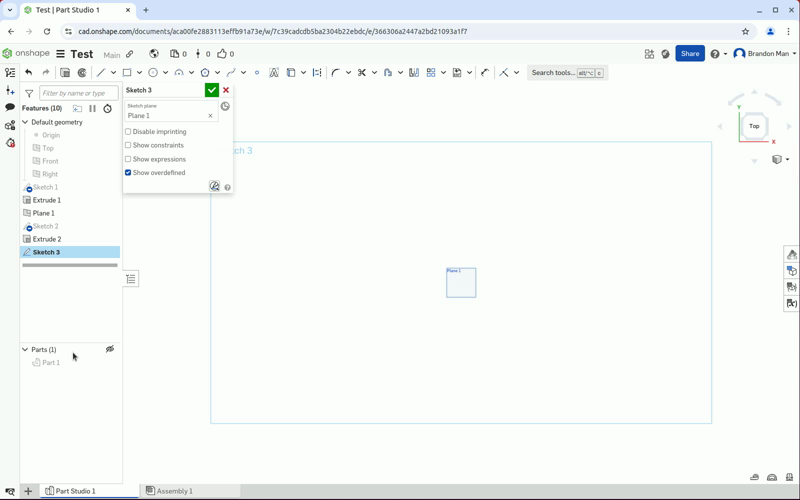
key(c)
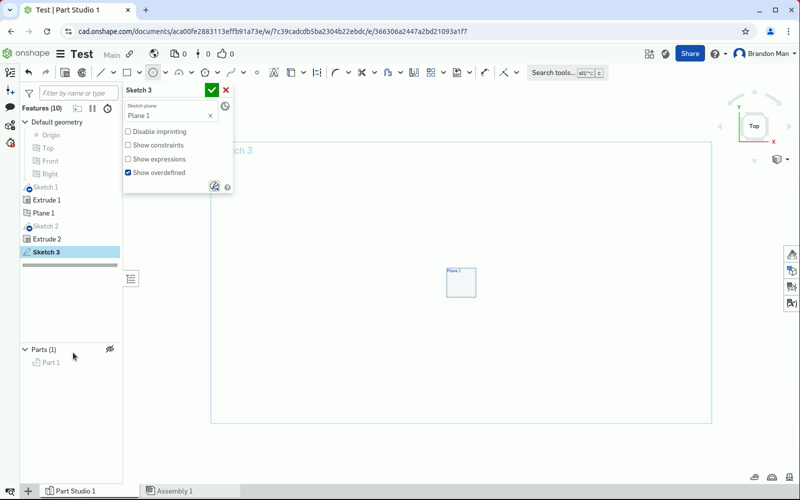
key_down(shift)
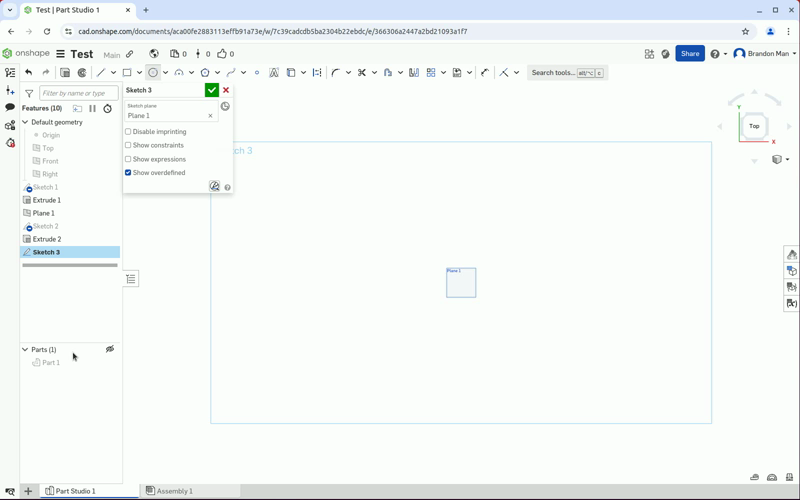
mouse_move(510, 226)
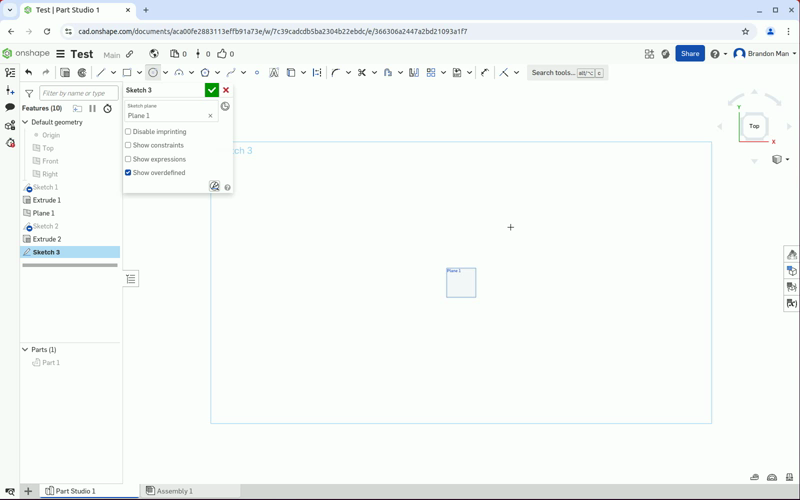
click(510, 226)
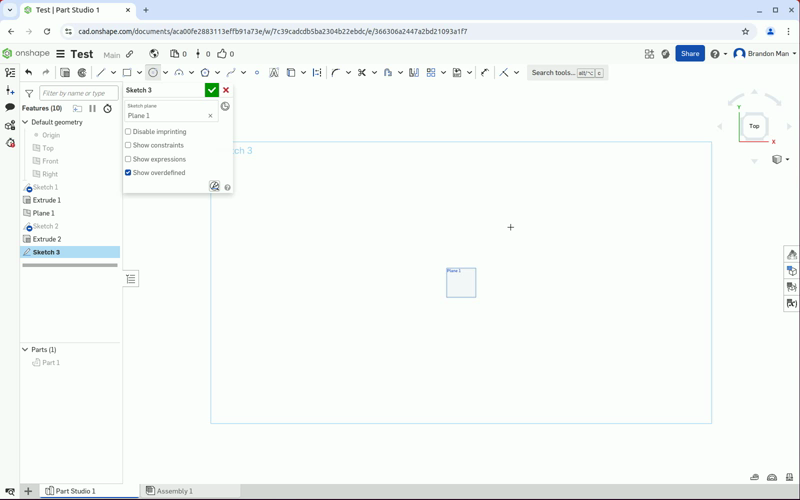
key_up(shift)
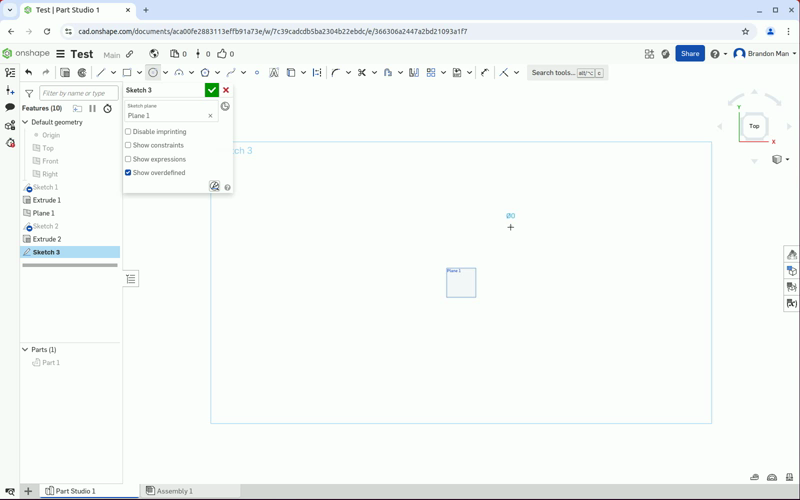
mouse_move(526, 226)
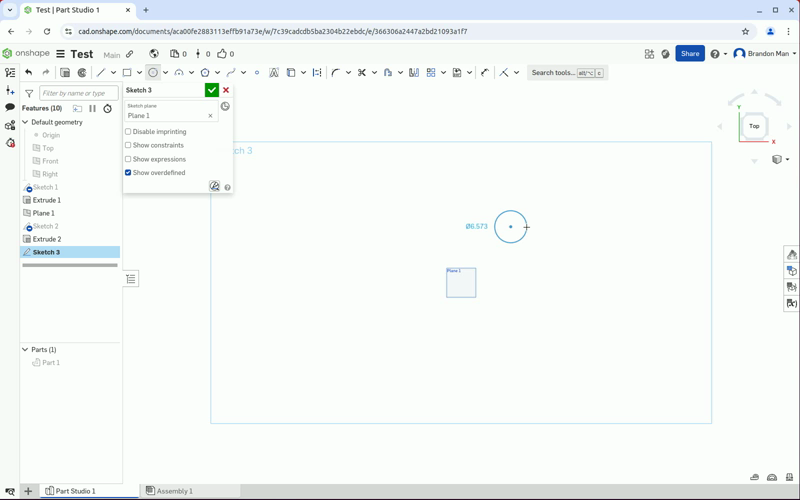
click(526, 226)
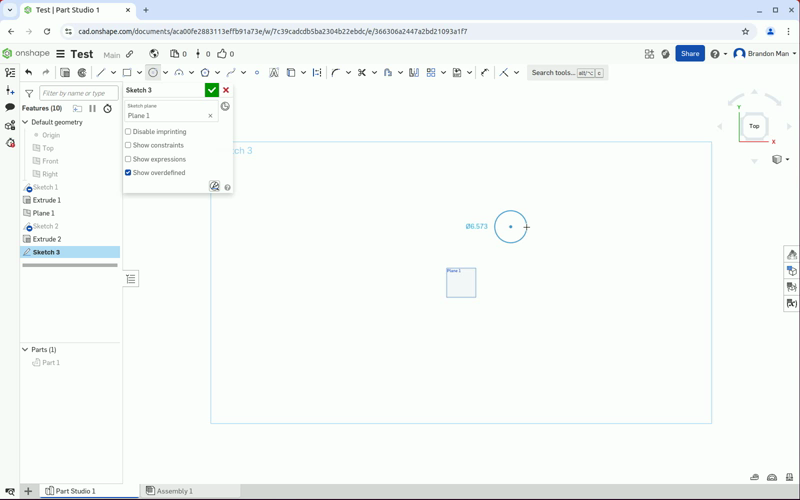
key(esc)
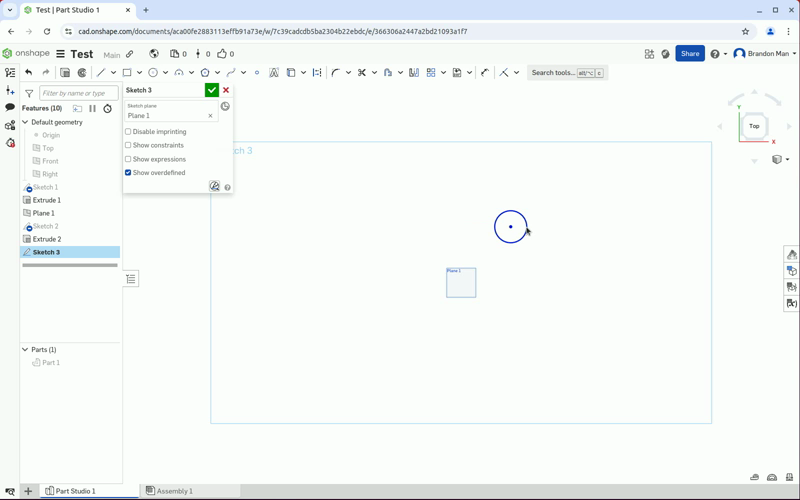
mouse_move(525, 225)
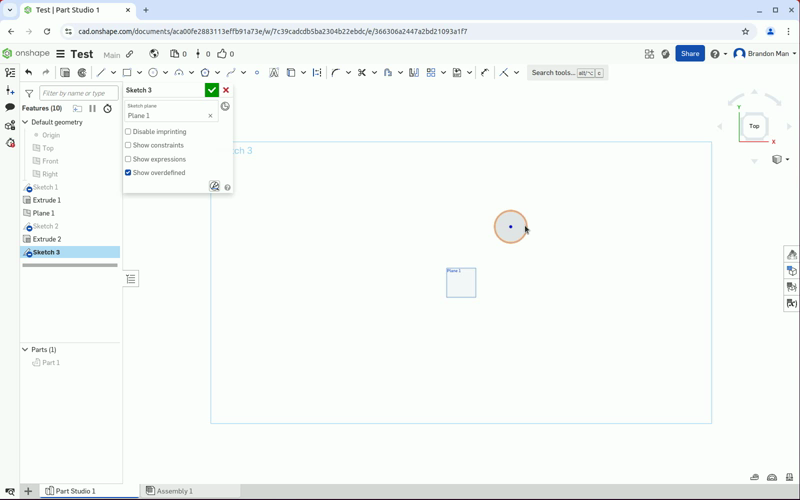
scroll(6)
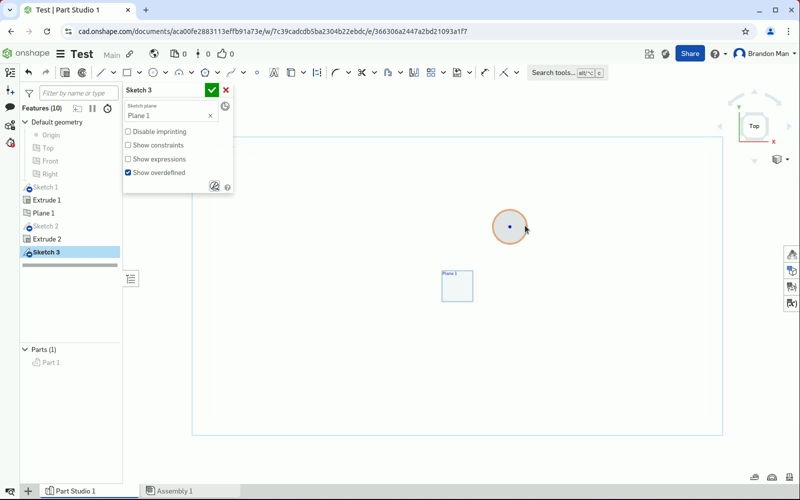
scroll(6)
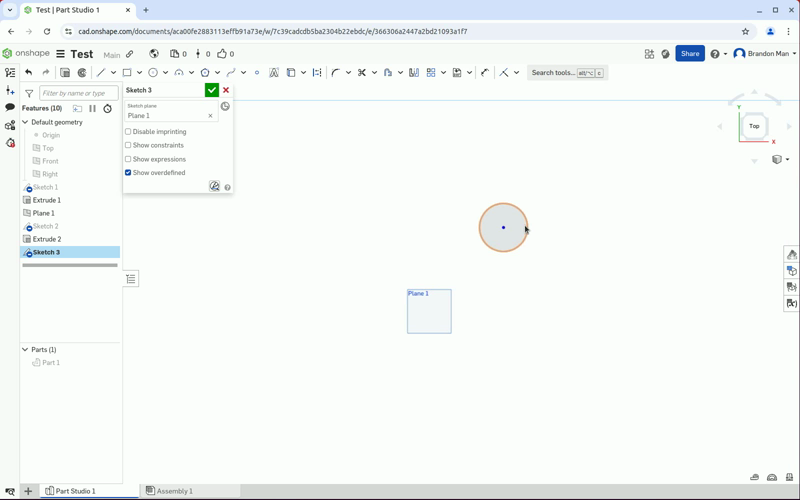
scroll(6)
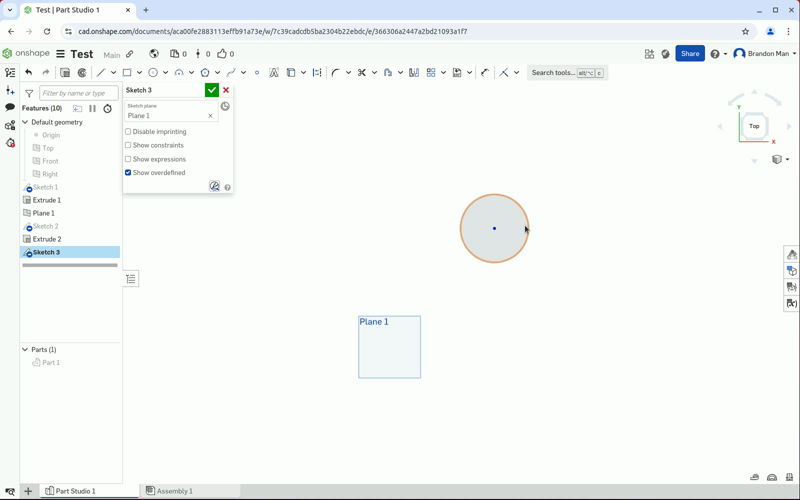
scroll(6)
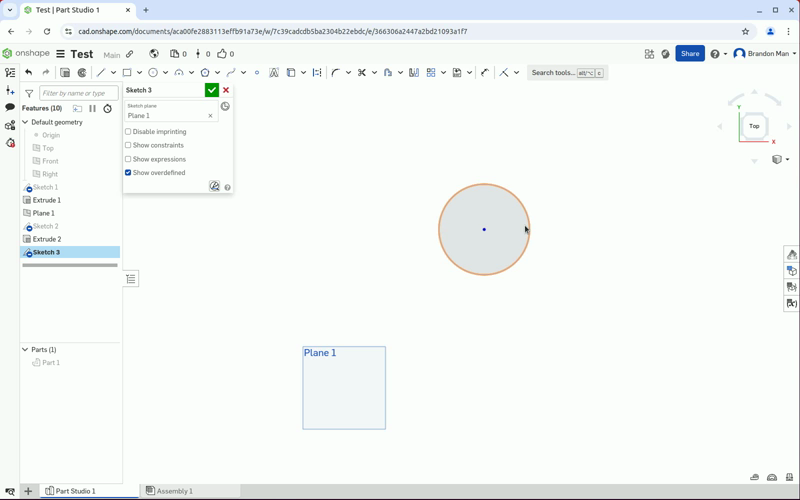
scroll(6)
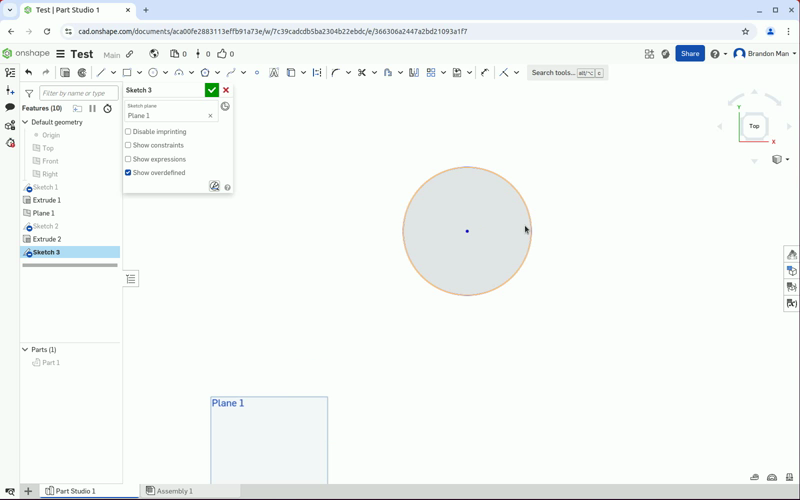
scroll(6)
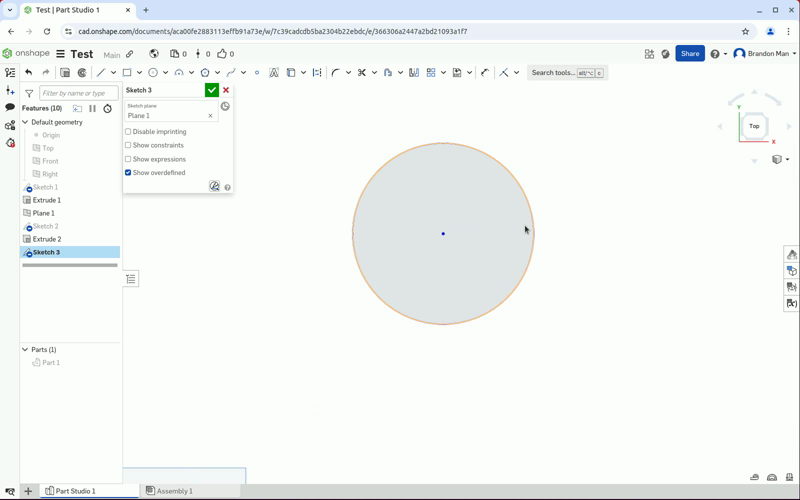
scroll(6)
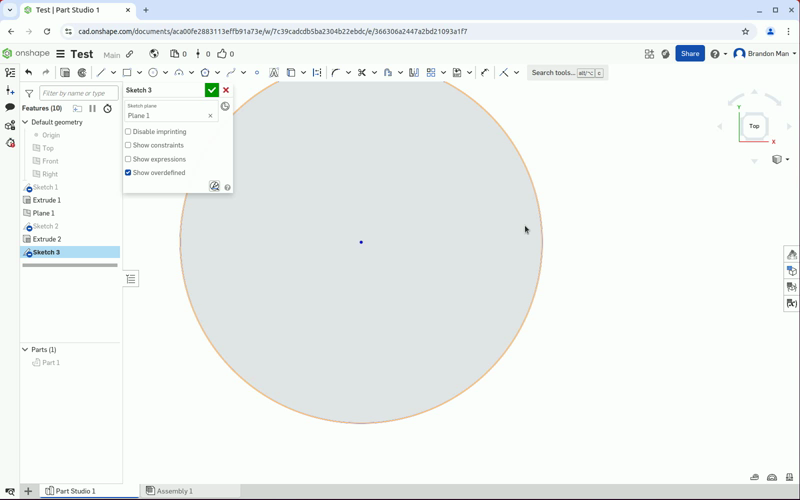
click(525, 225)
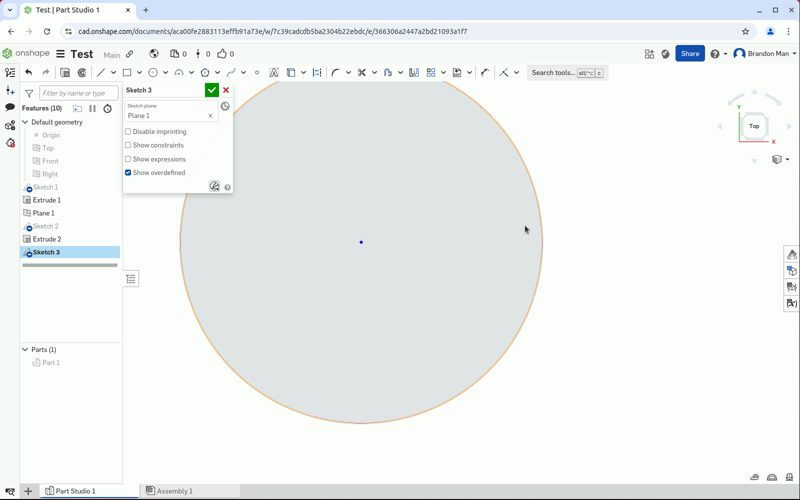
scroll(-6)
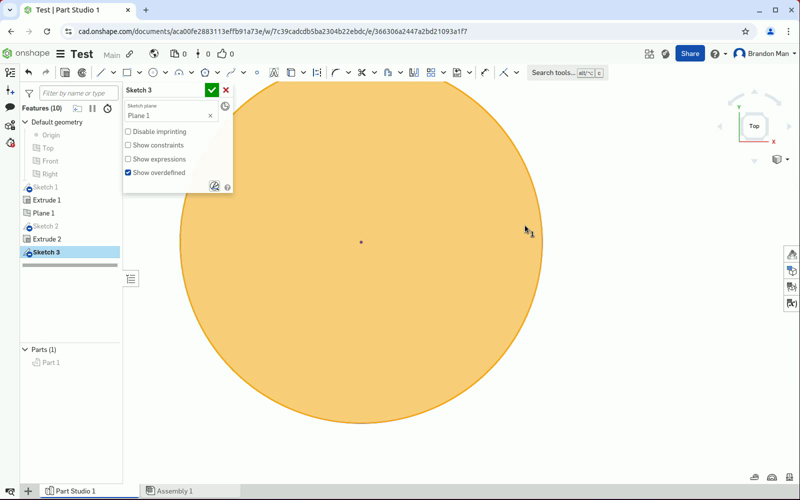
scroll(-6)
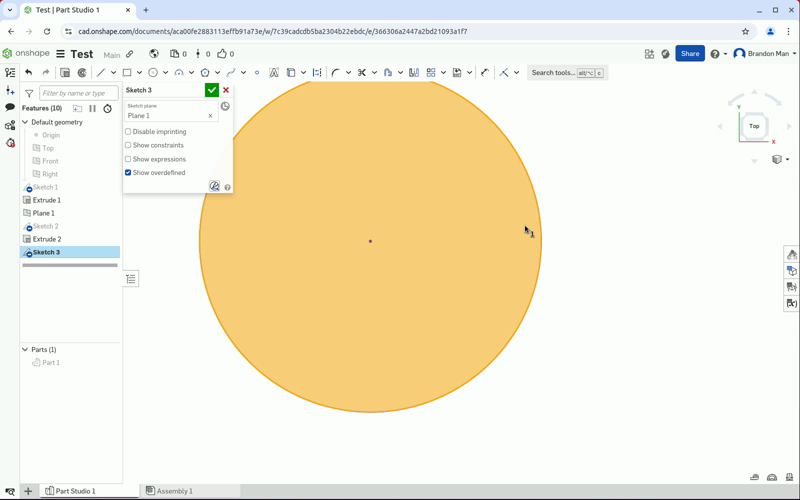
scroll(-6)
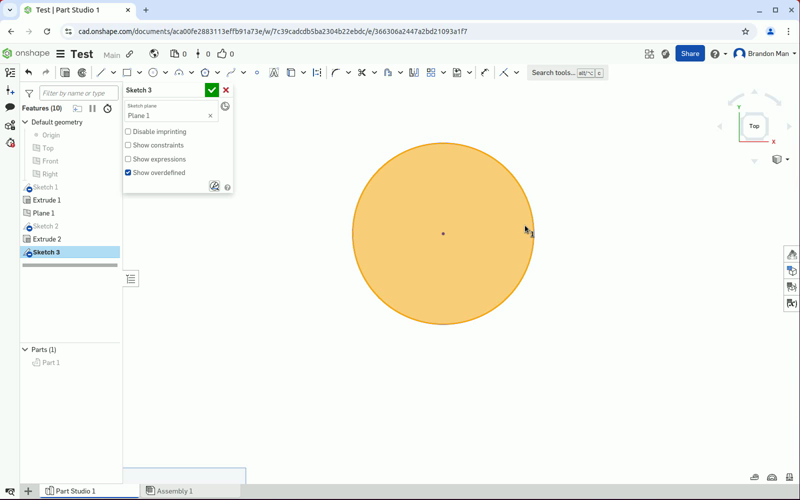
scroll(-6)
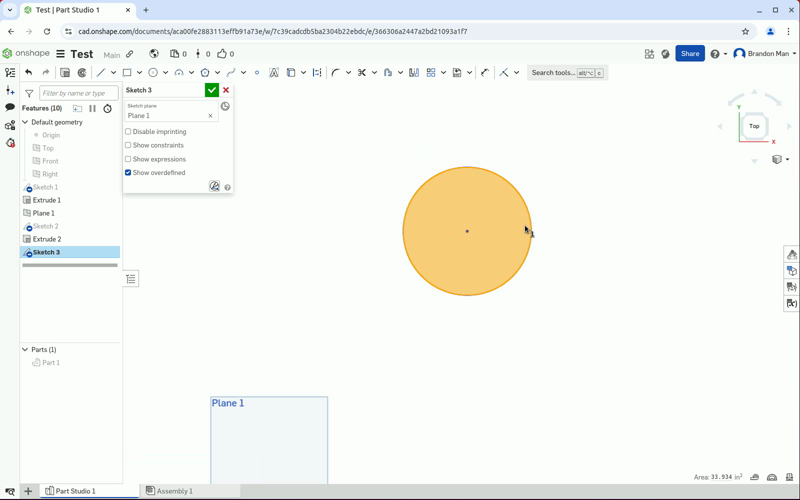
scroll(-6)
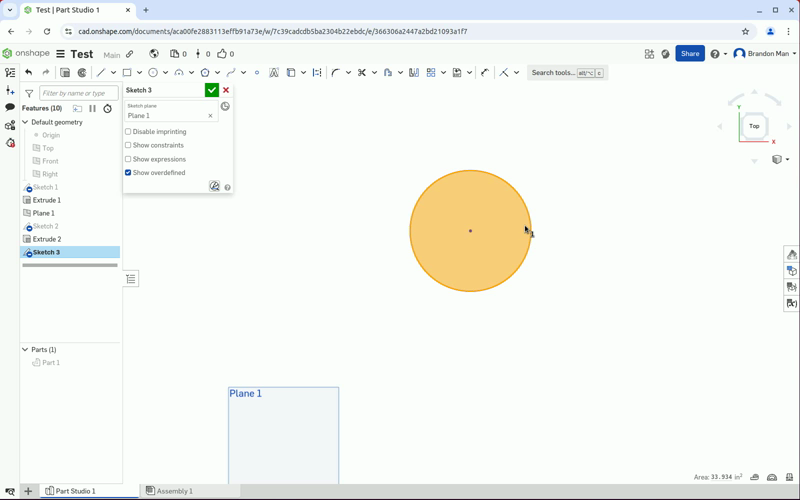
scroll(-6)
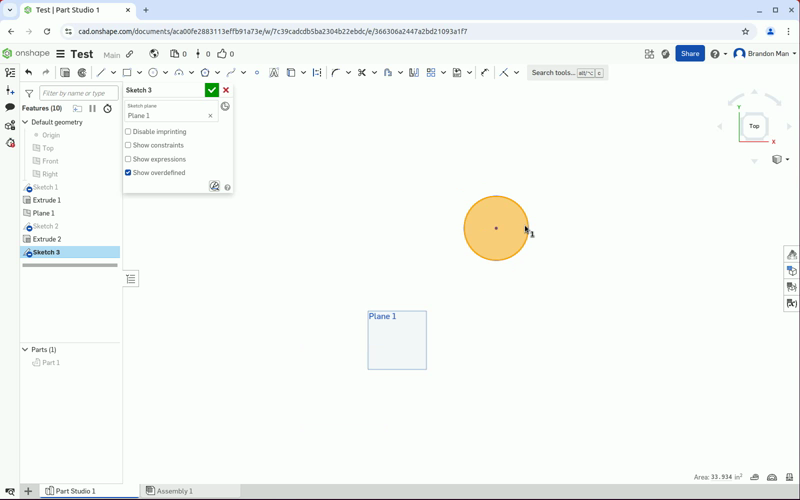
scroll(-6)
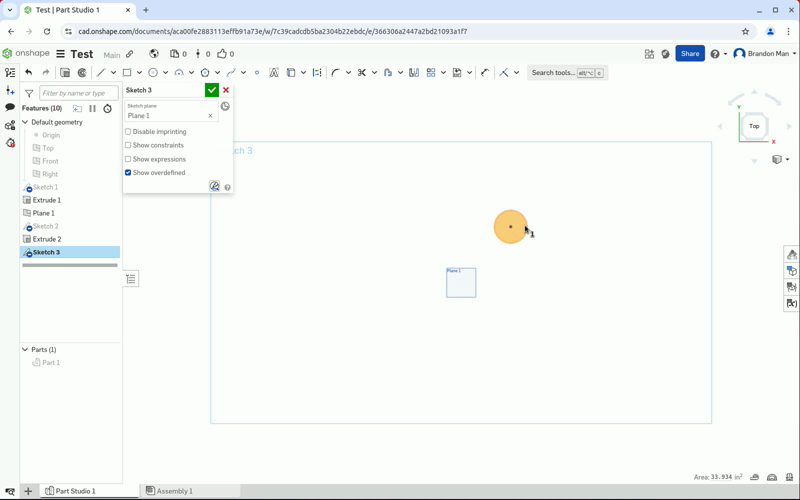
mouse_move(73, 352)
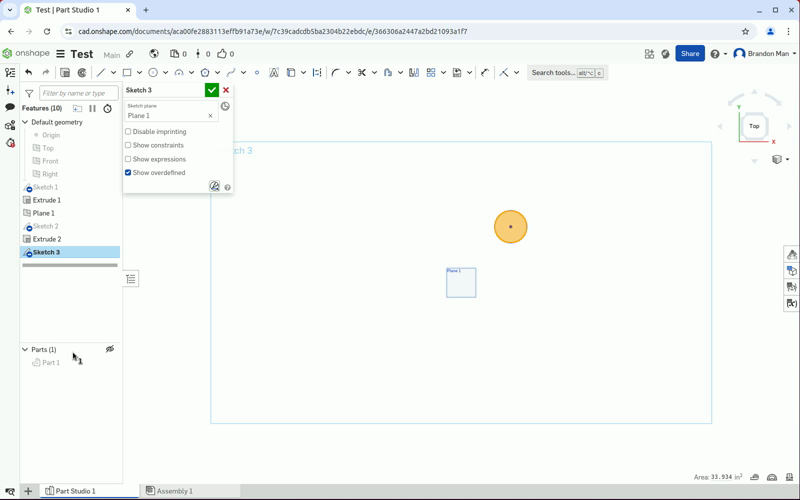
key(shift+y)
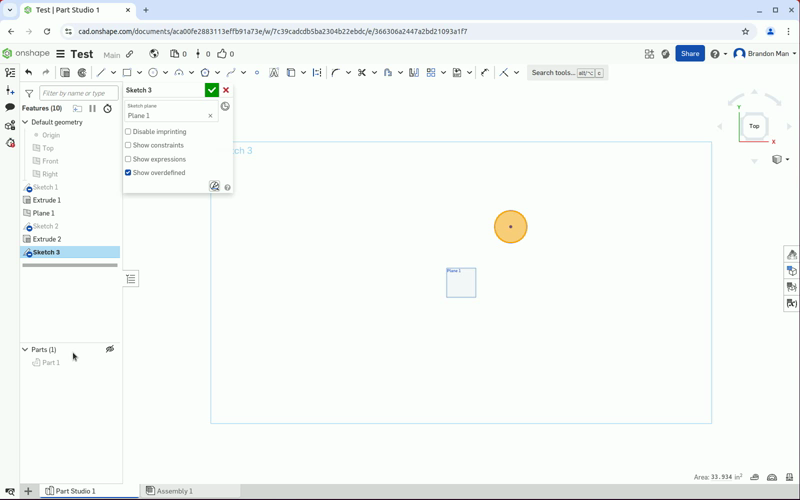
key(shift+e)
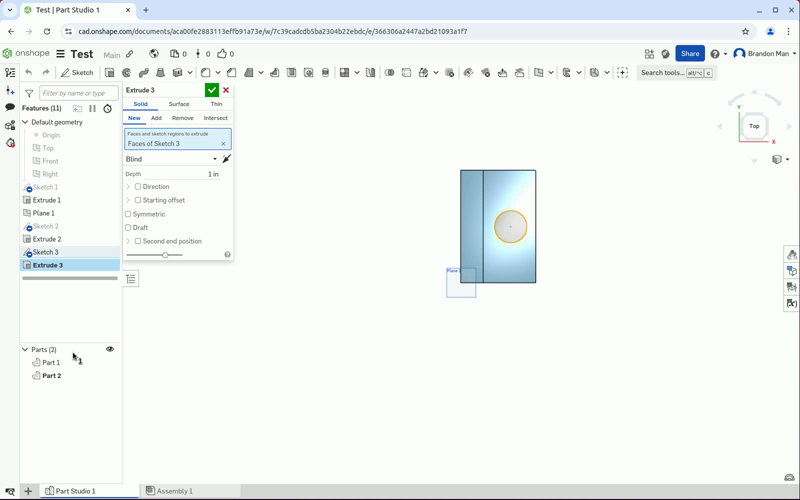
mouse_move(143, 106)
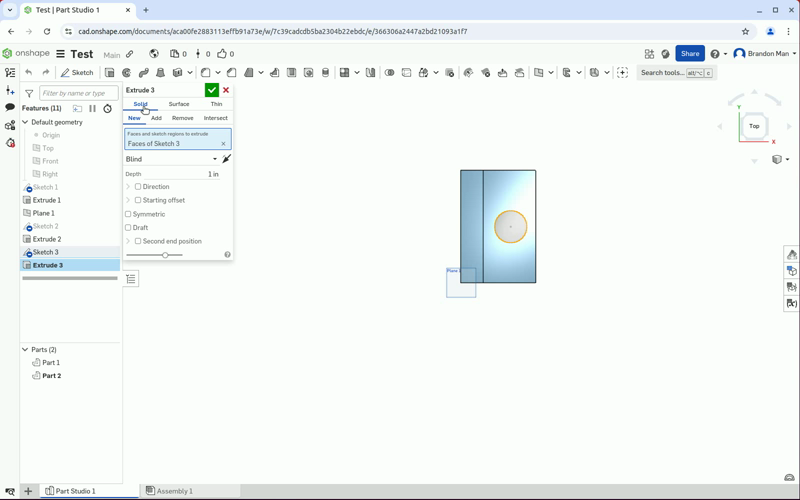
click(143, 106)
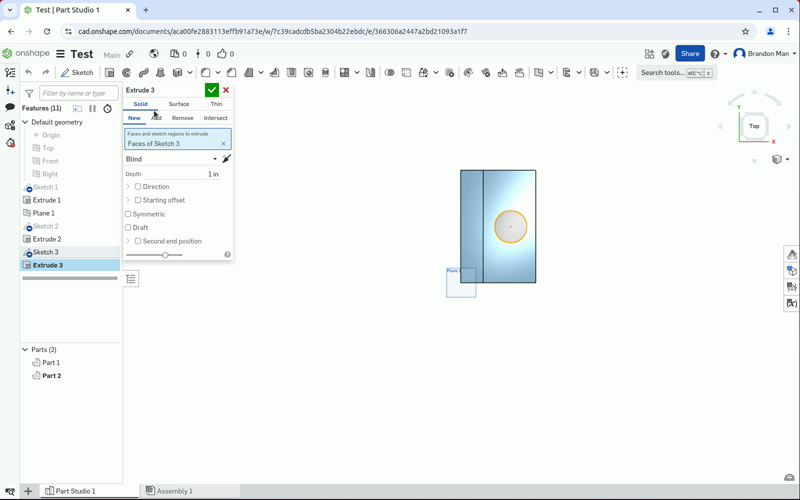
mouse_move(186, 120)
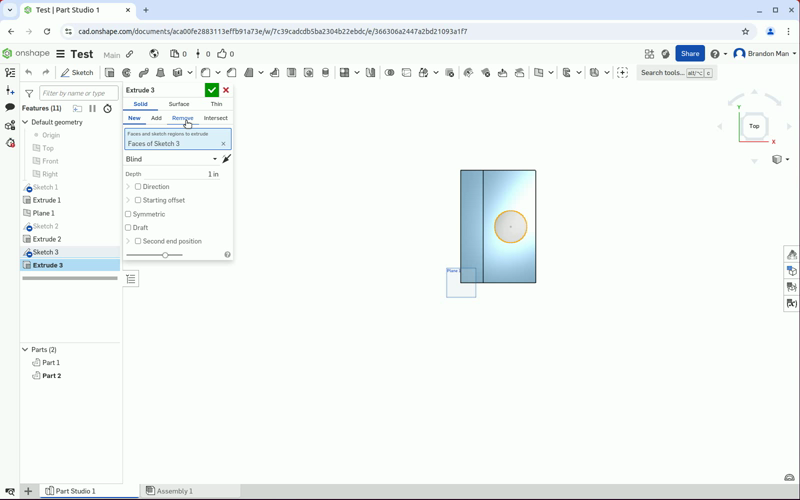
click(186, 120)
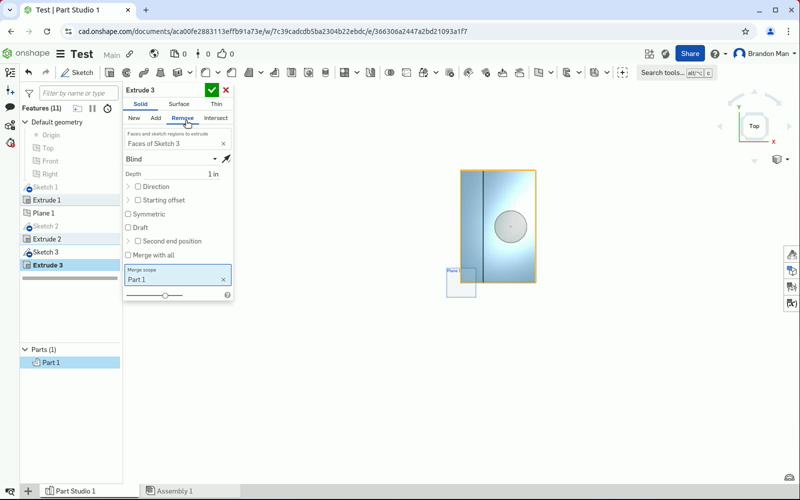
key(tab, 4)
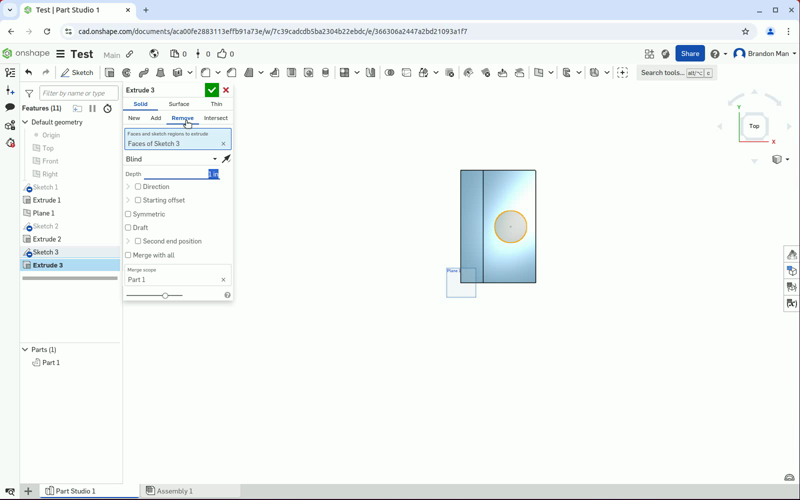
text(30.811)
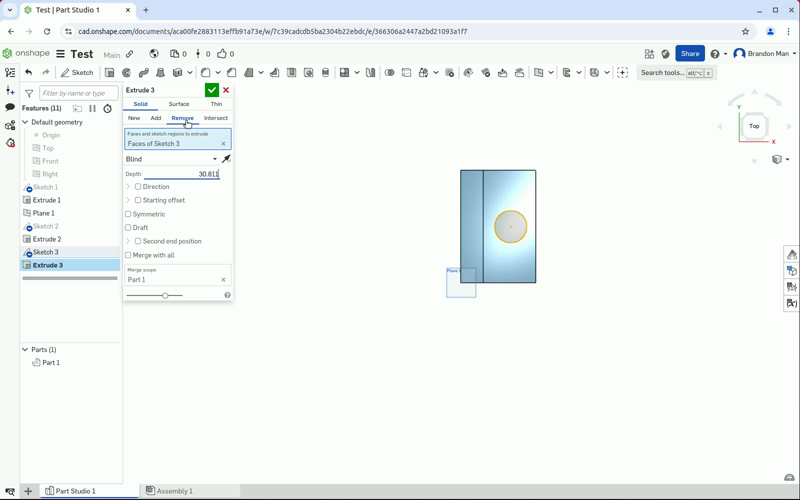
key(tab, 6)
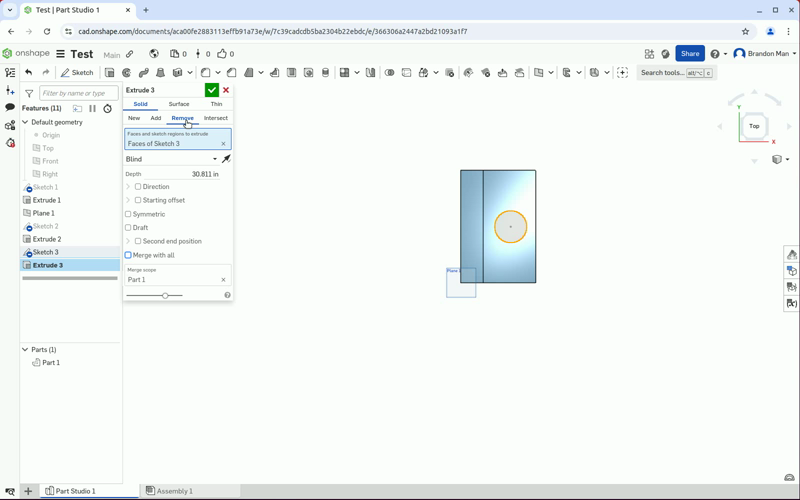
key(space)
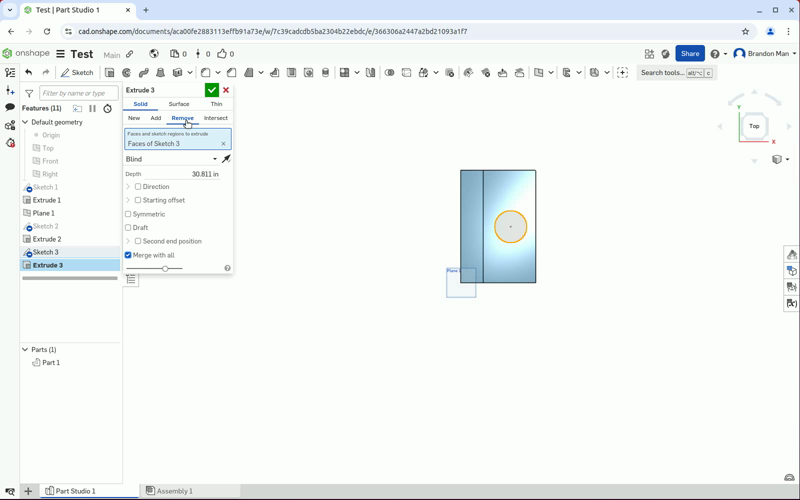
key(enter)
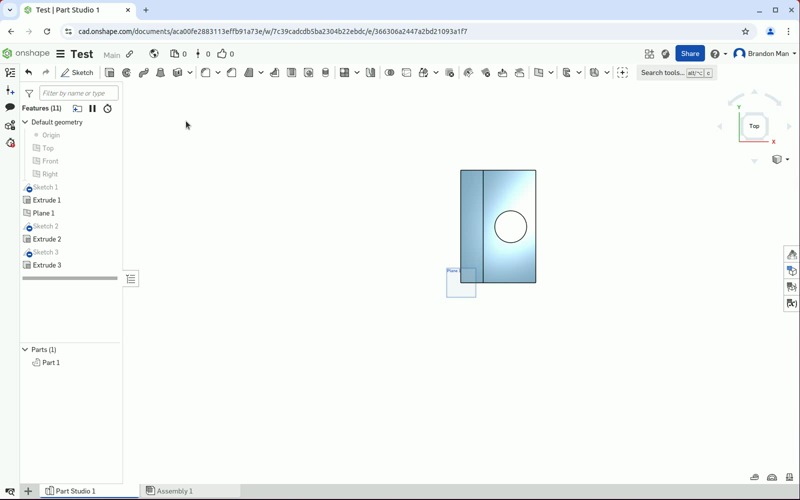
key(shift+h)
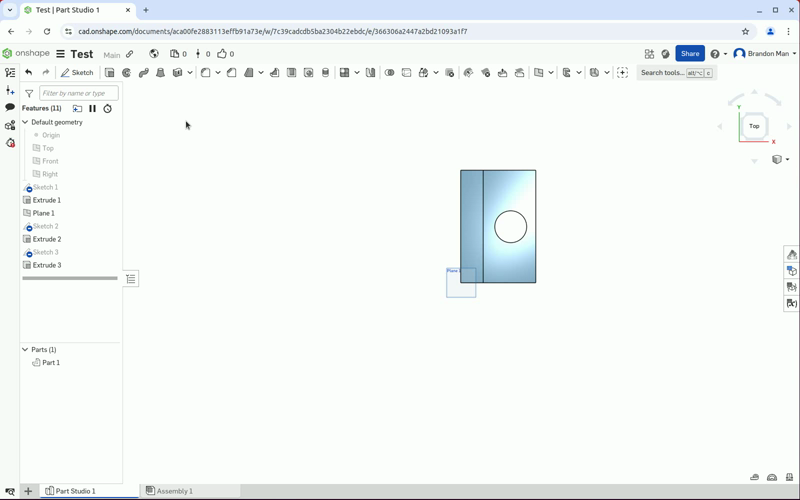
key(shift+h)
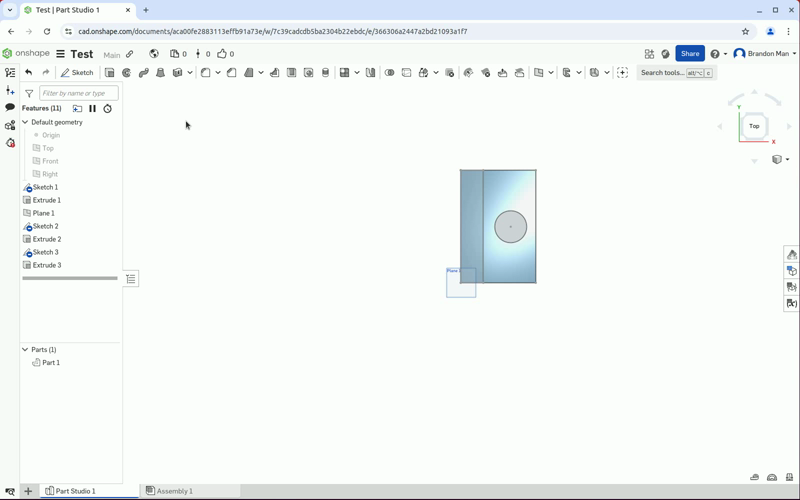
key(shift+7)
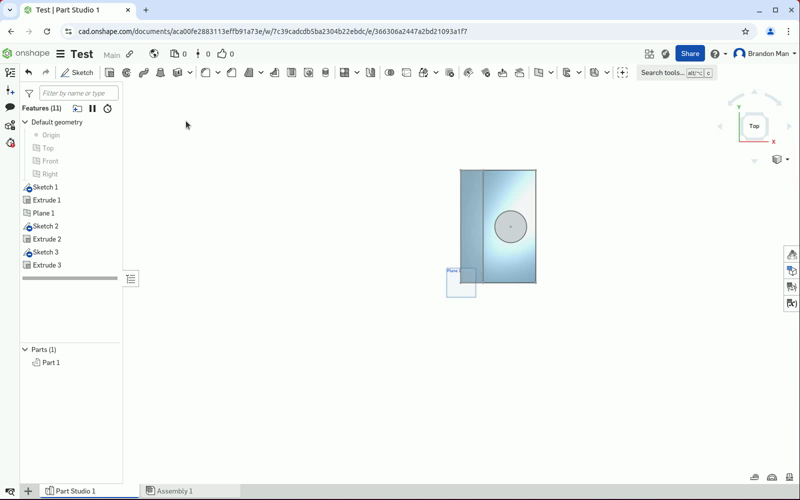
key(up, 3)
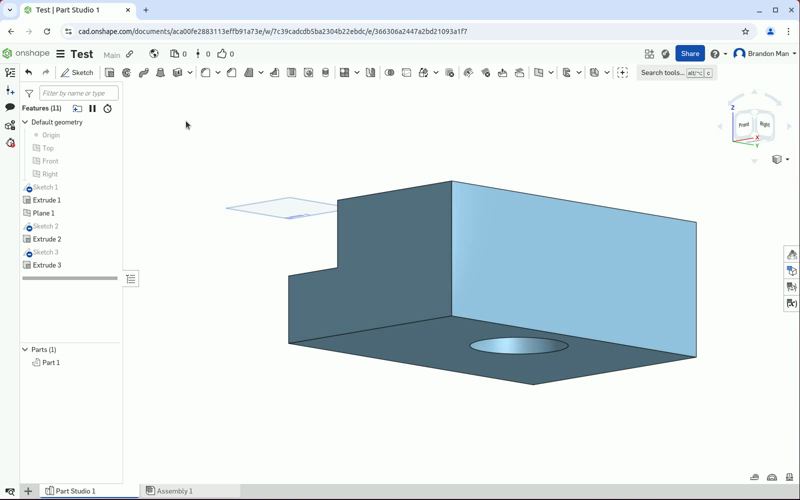
key(left, 3)
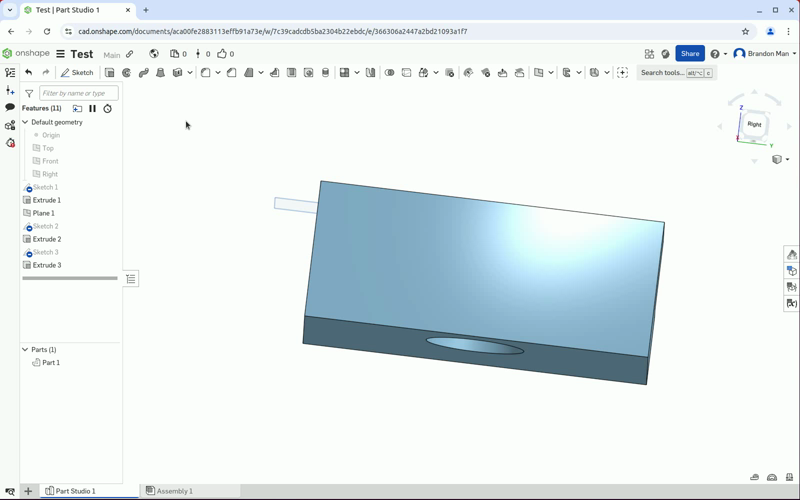
key(right, 3)
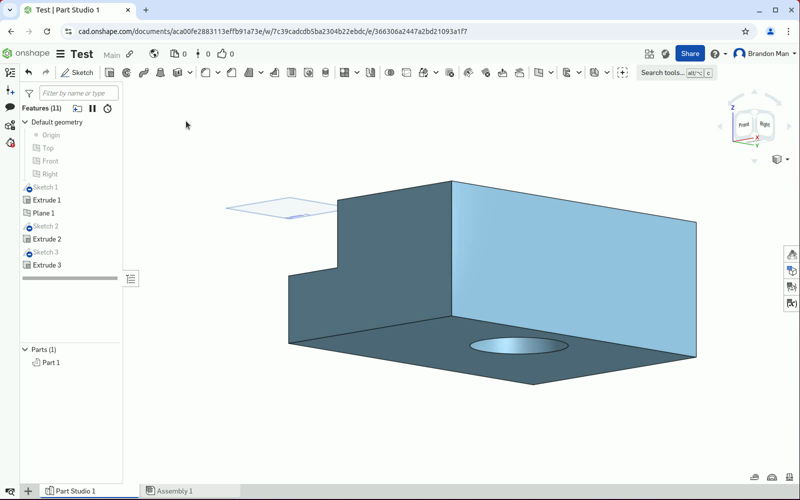
key(down, 3)
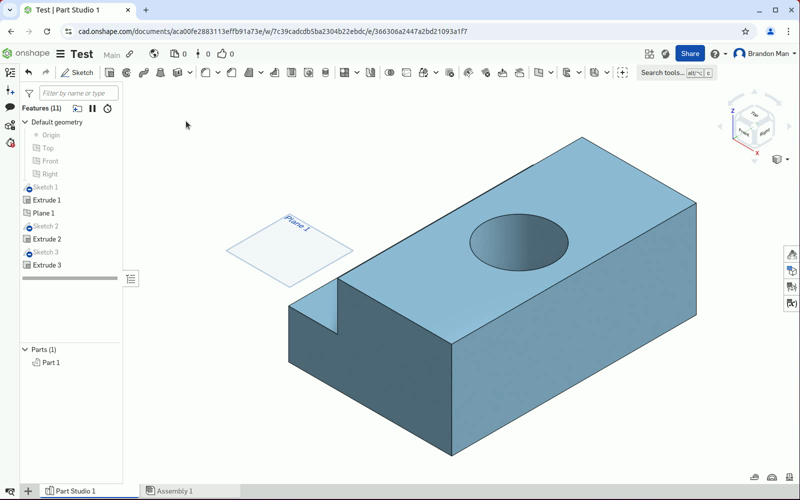
mouse_move(73, 189)
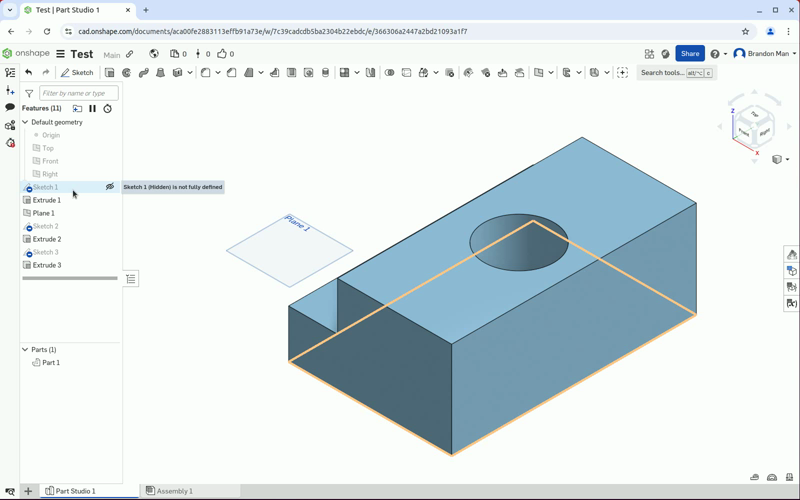
click(73, 189)